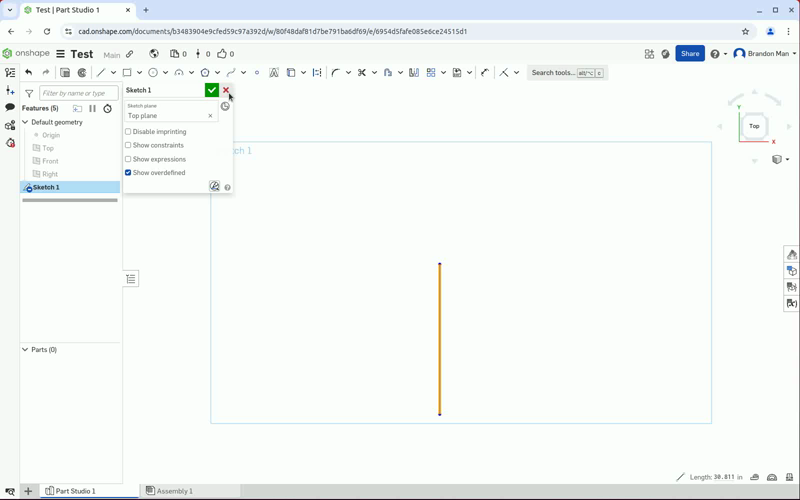
key(shift+h)
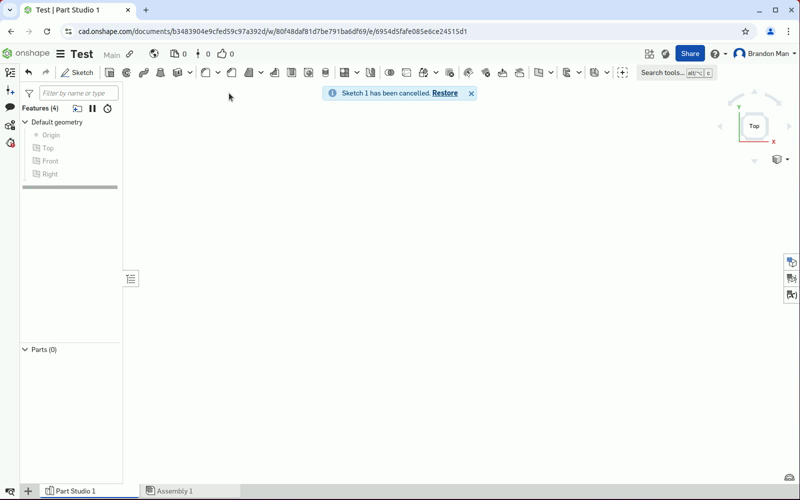
mouse_move(73, 352)
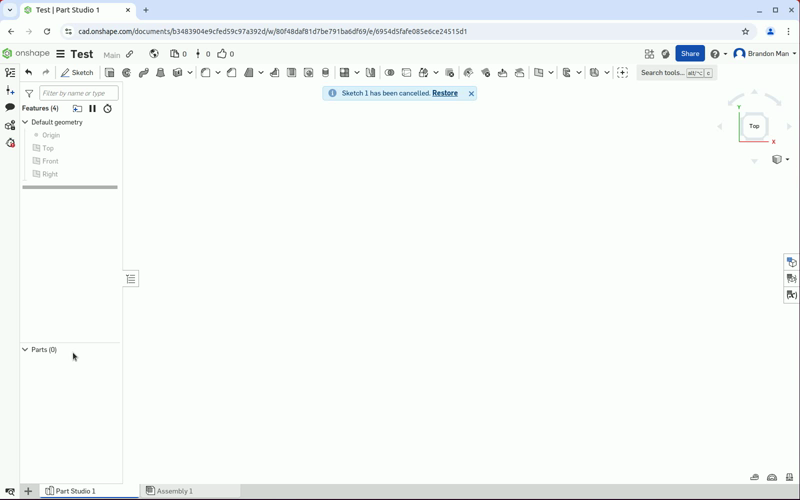
key(y)
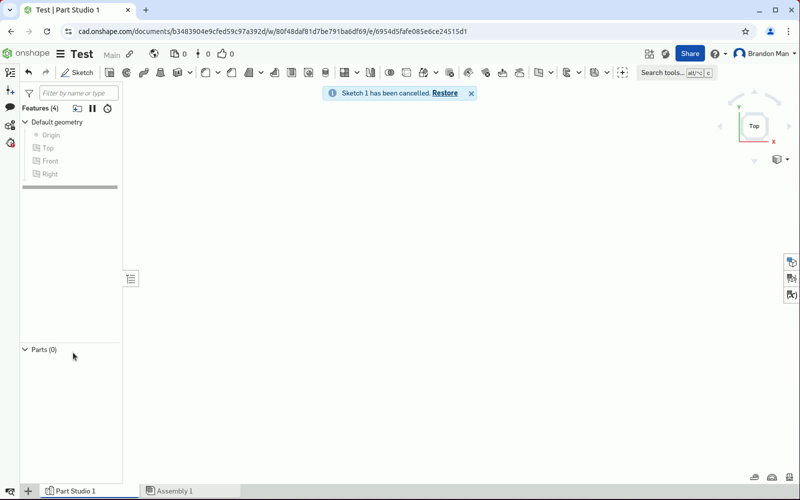
key(shift+p)
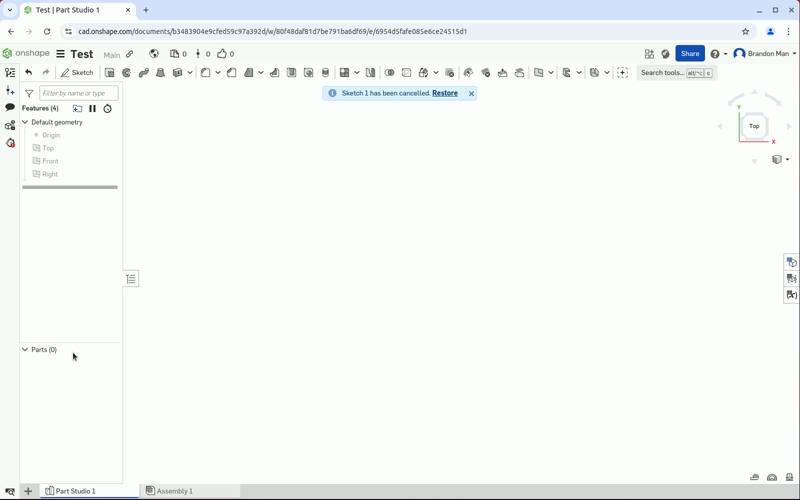
key(space)
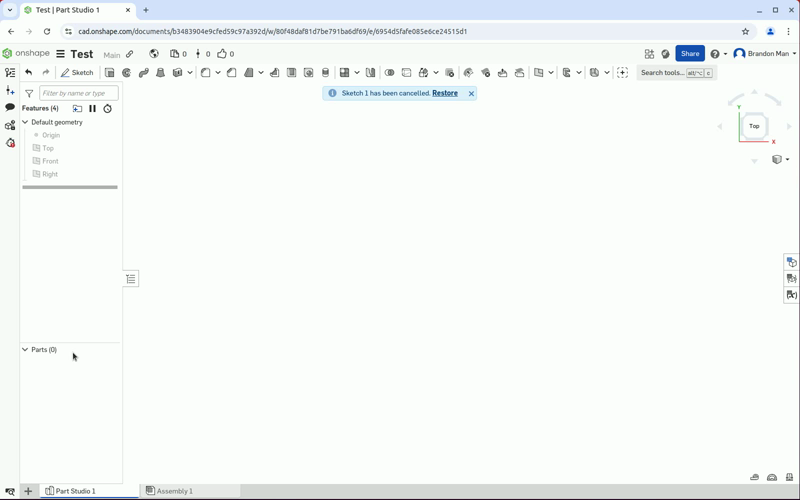
key_down(shift)
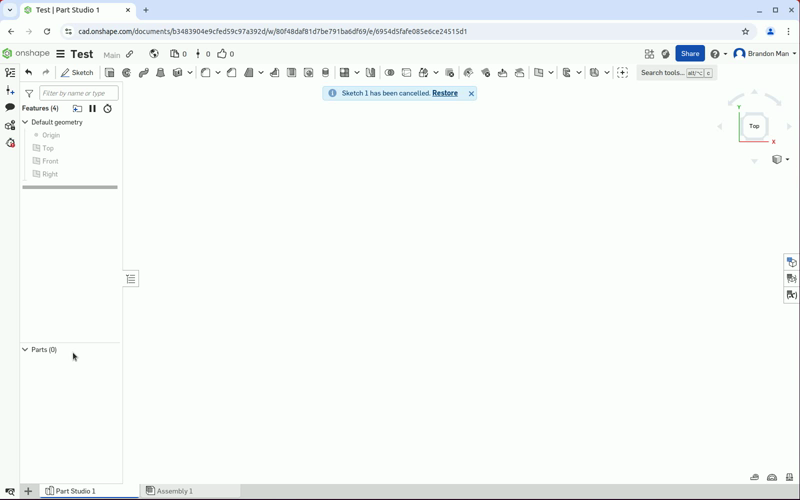
key(up)
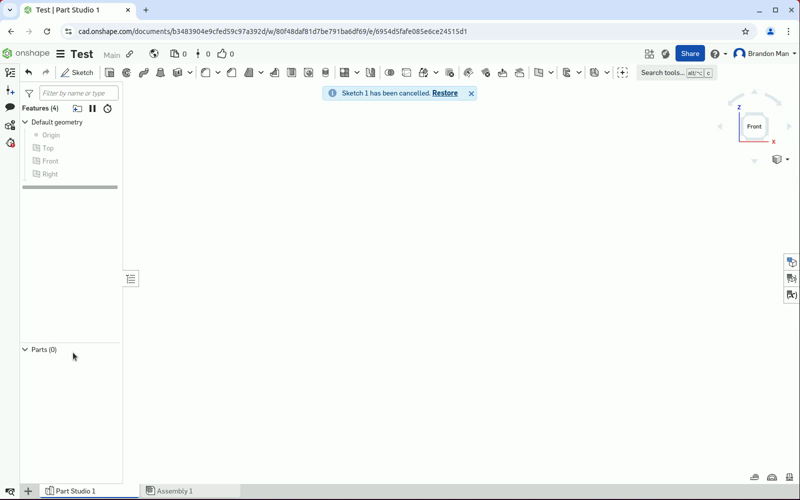
key_up(shift)
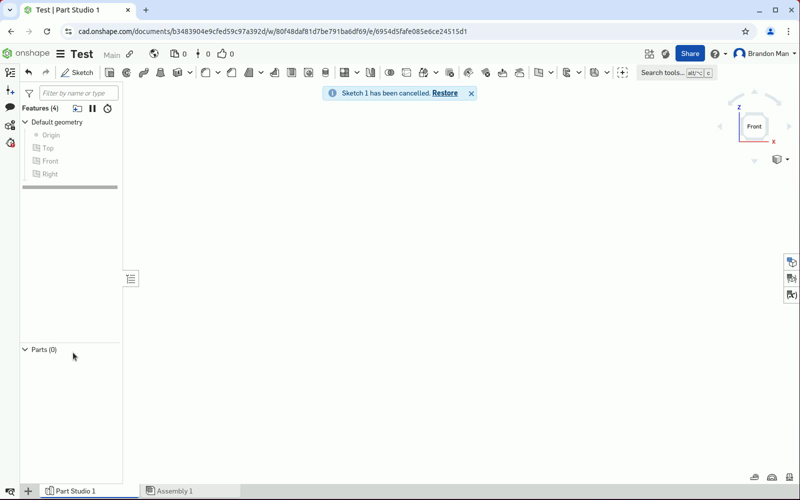
key(space)
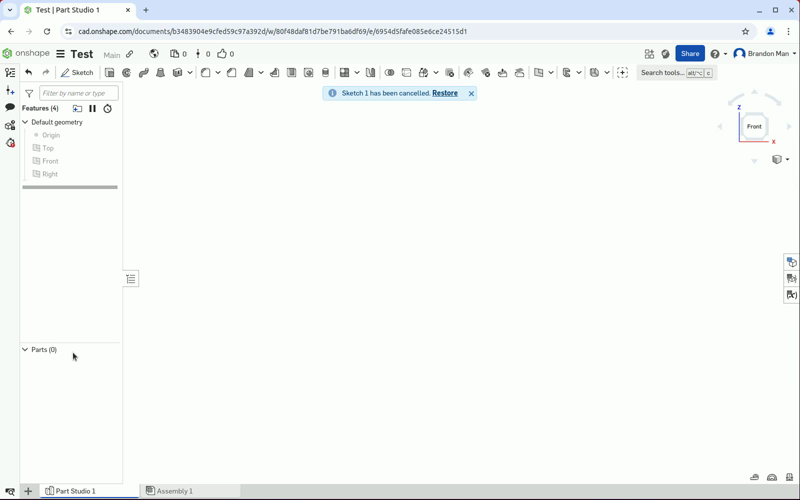
key_down(shift)
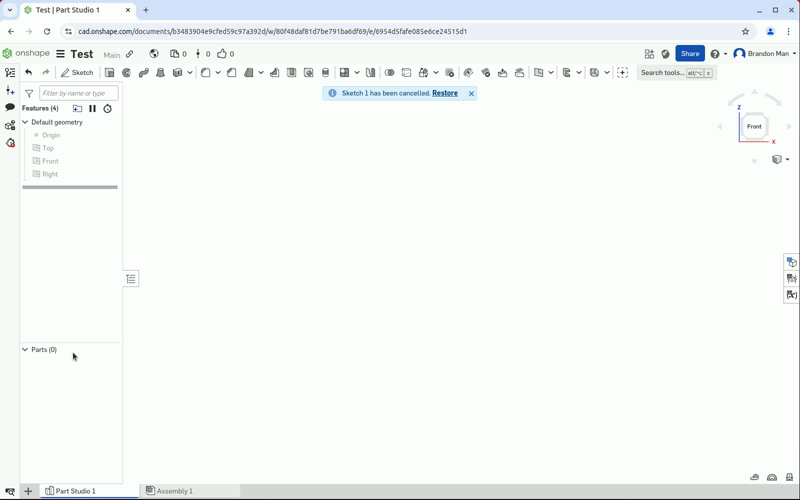
key(left)
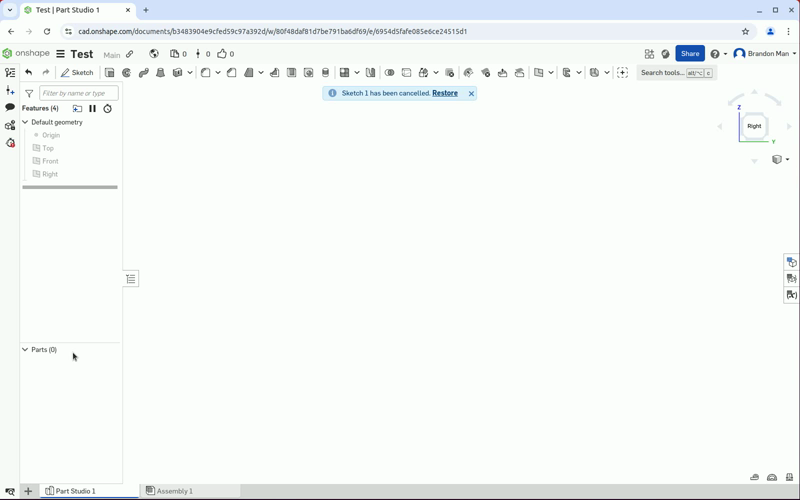
key_up(shift)
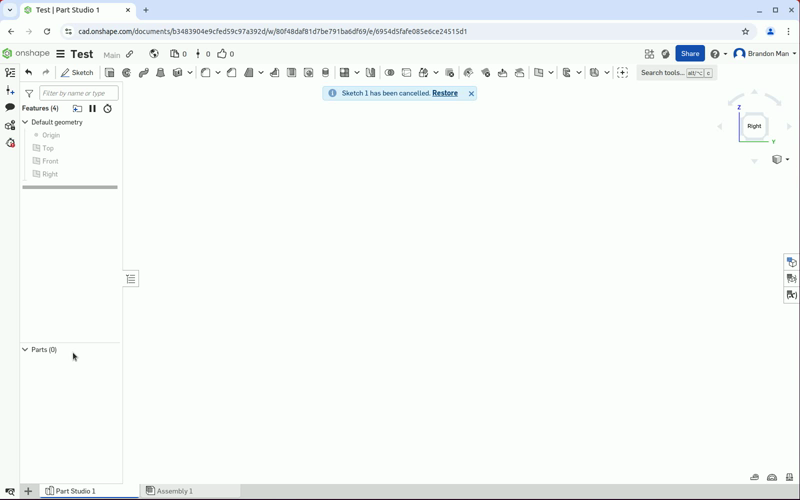
mouse_move(73, 352)
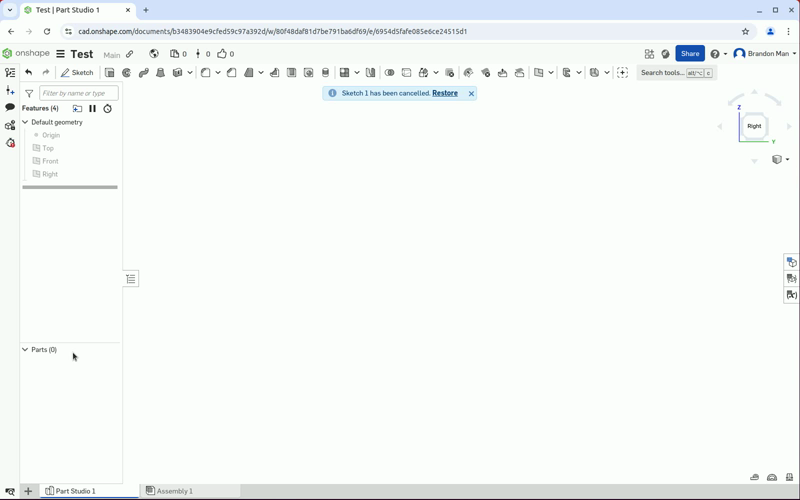
key(shift+y)
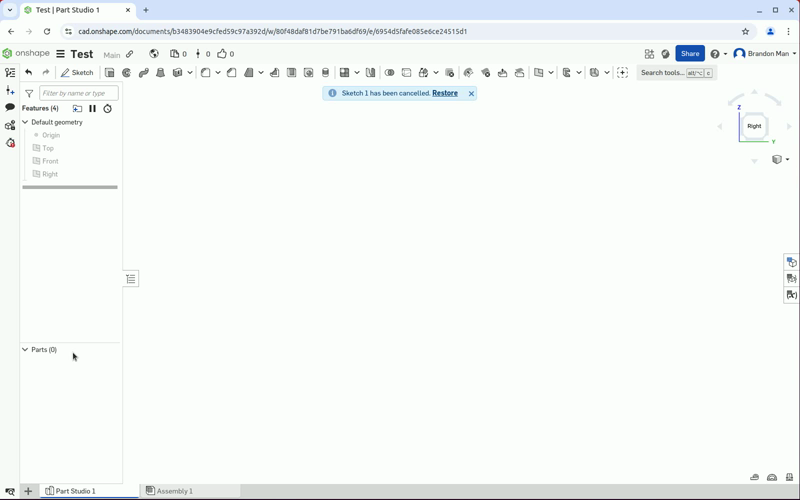
key(shift+s)
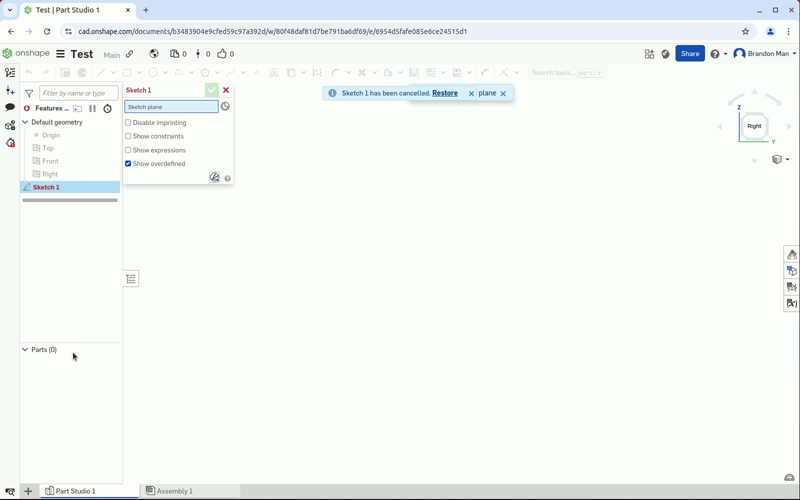
mouse_move(73, 176)
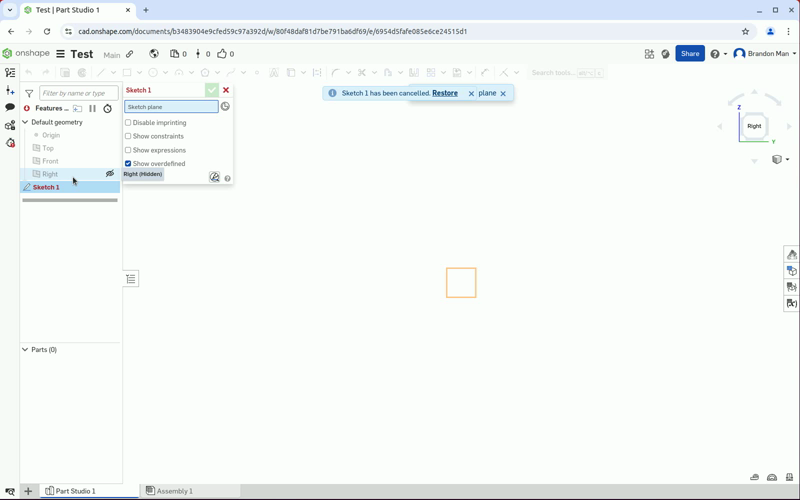
click(73, 176)
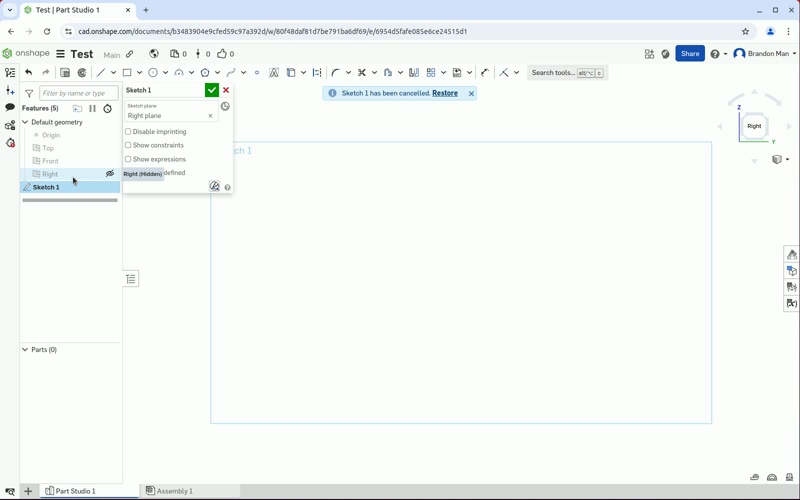
mouse_move(73, 352)
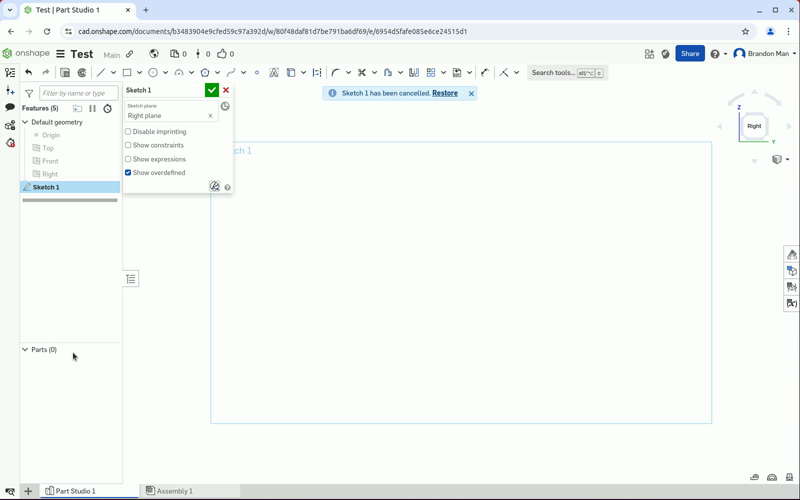
key(y)
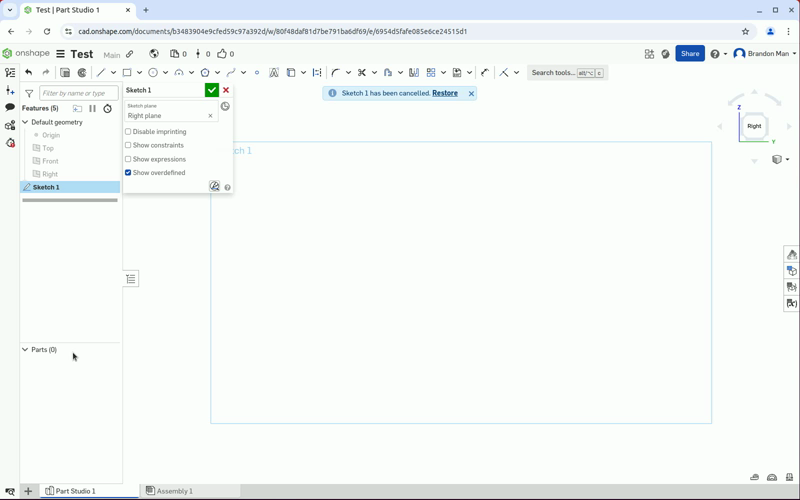
key(c)
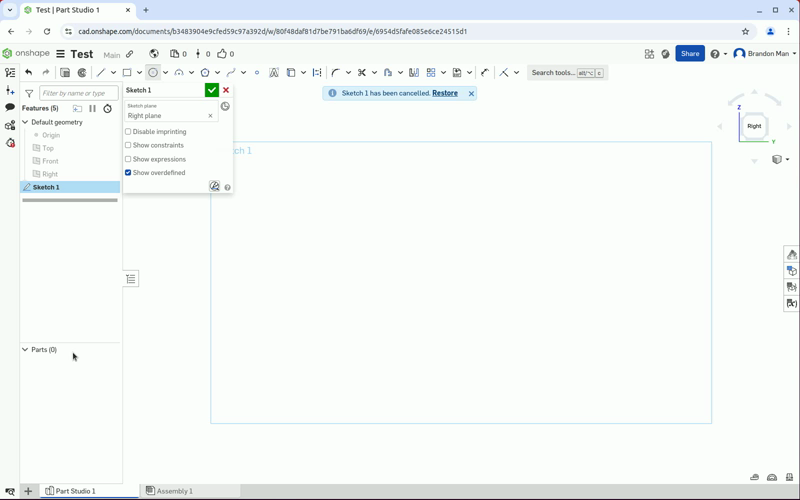
key_down(shift)
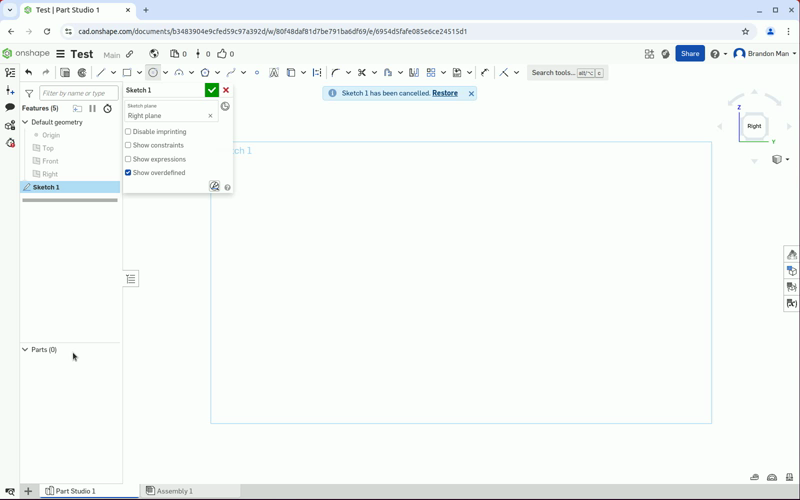
mouse_move(544, 282)
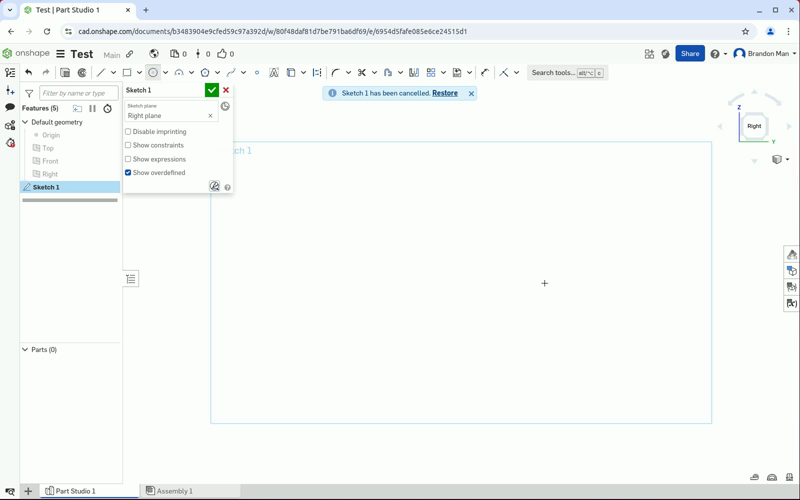
click(544, 282)
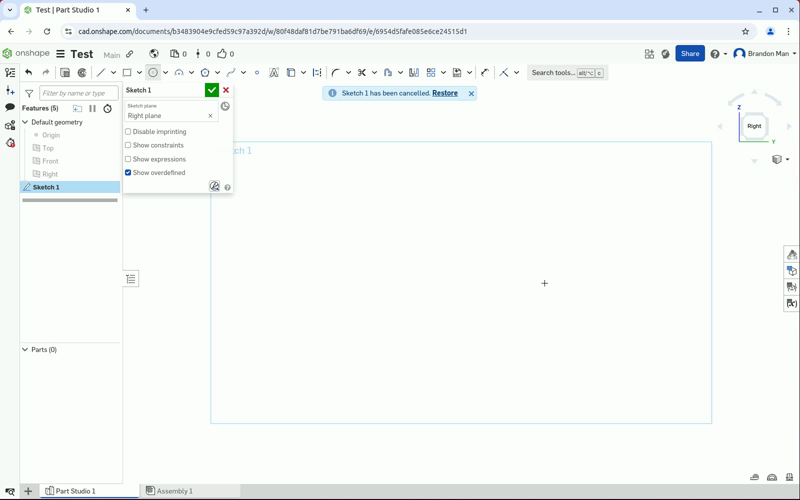
key_up(shift)
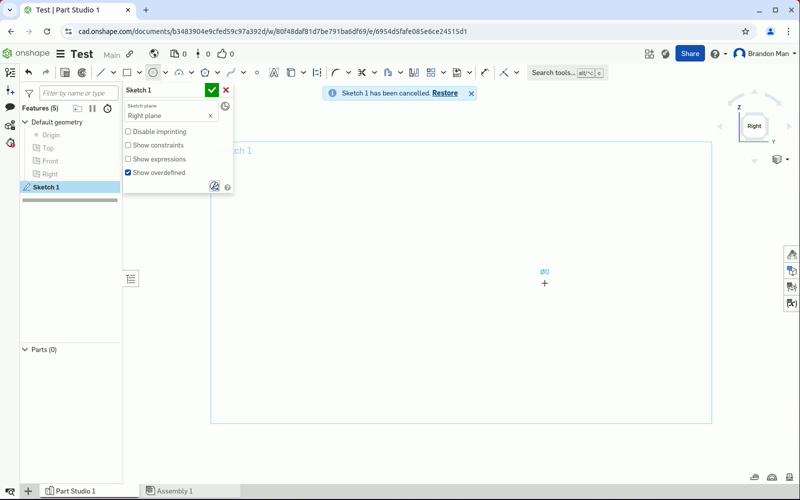
mouse_move(556, 282)
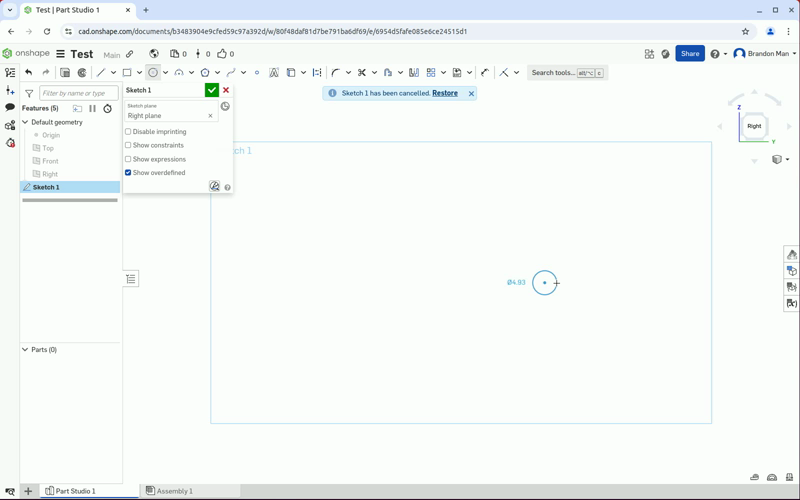
click(556, 282)
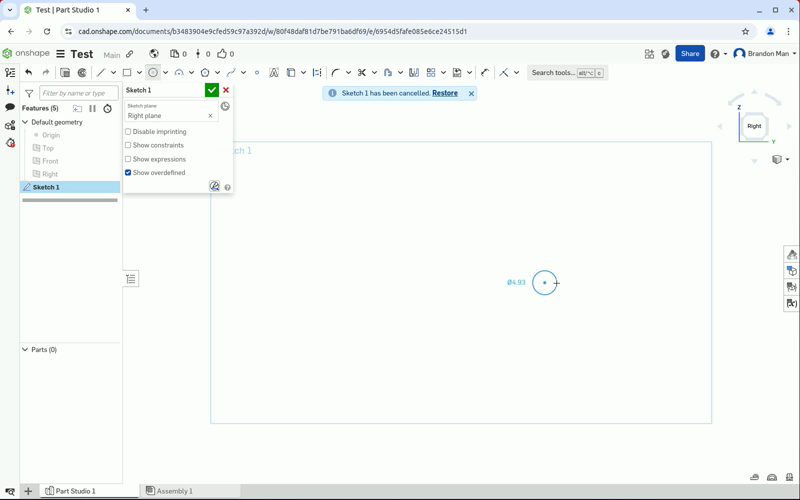
key(esc)
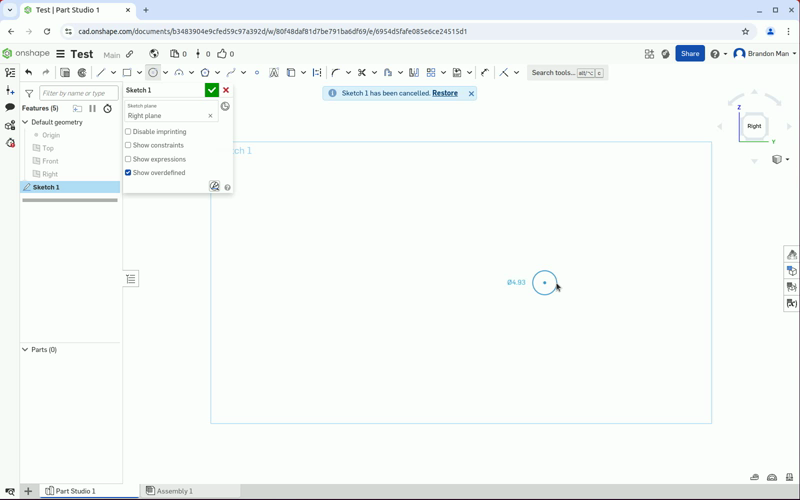
mouse_move(551, 281)
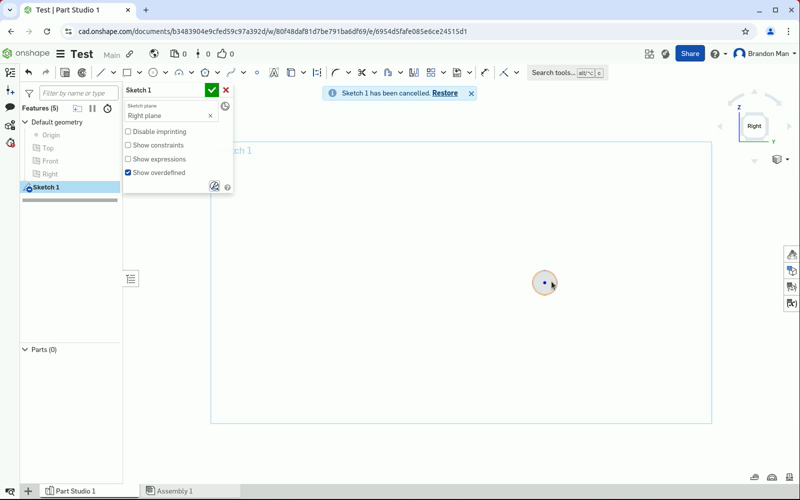
scroll(6)
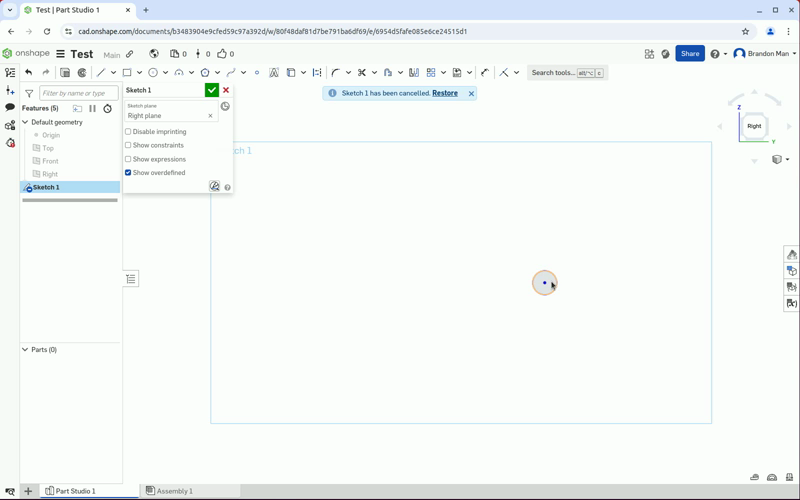
scroll(6)
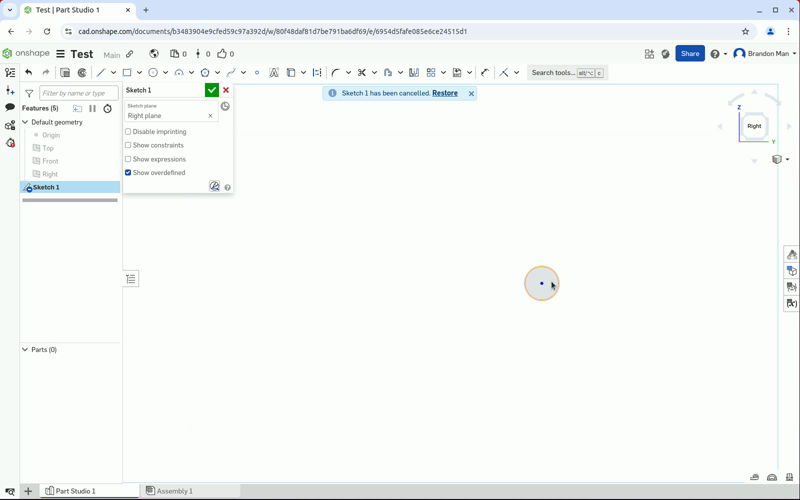
scroll(6)
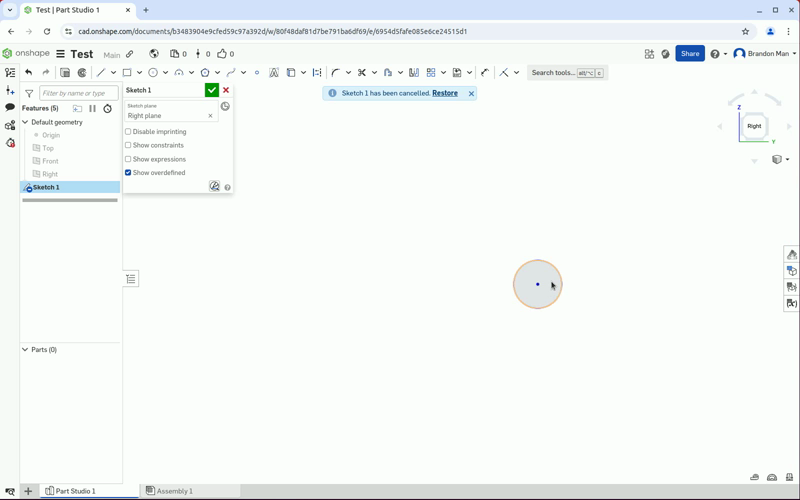
scroll(6)
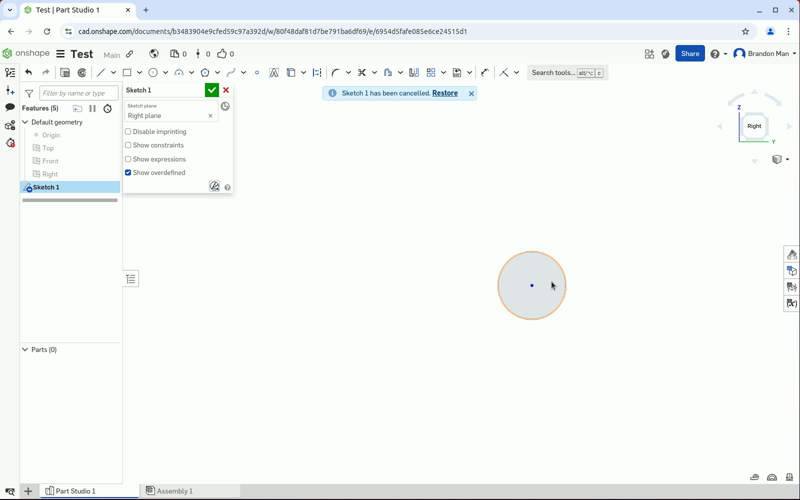
scroll(6)
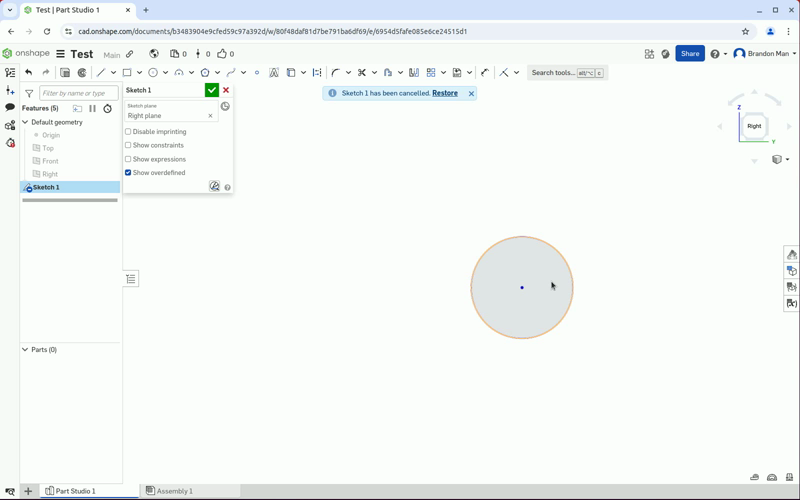
scroll(6)
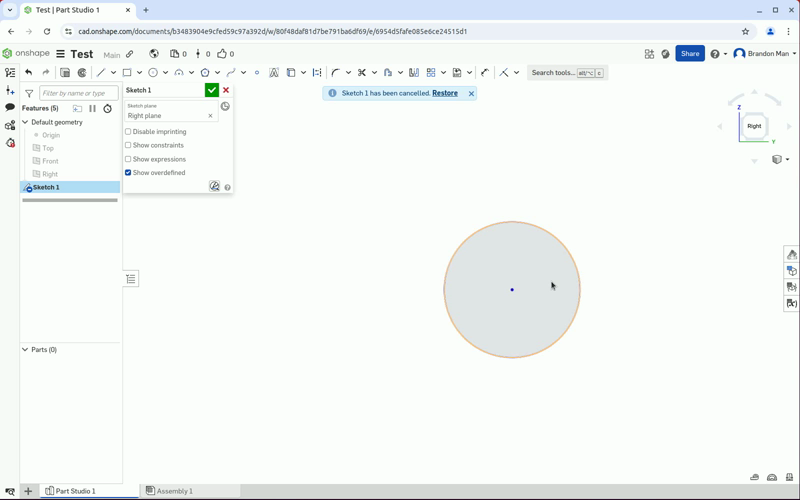
scroll(6)
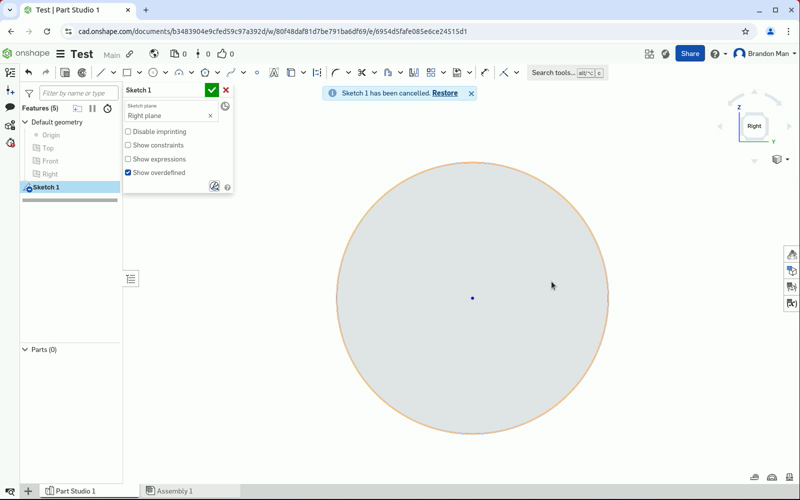
click(551, 281)
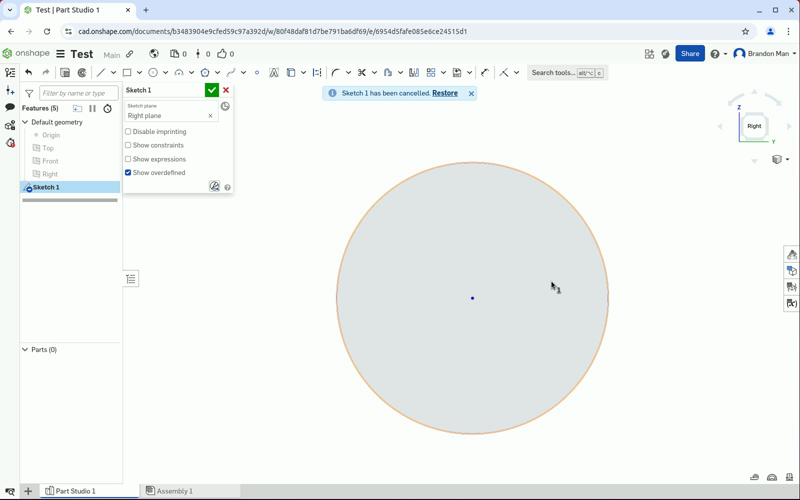
scroll(-6)
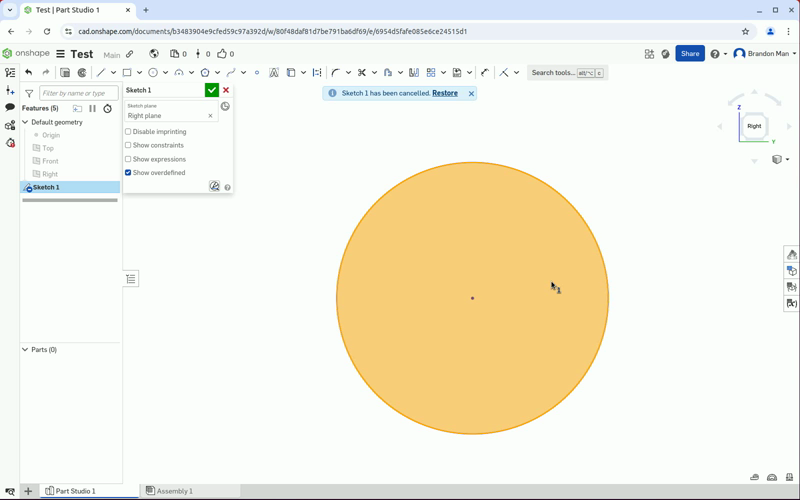
scroll(-6)
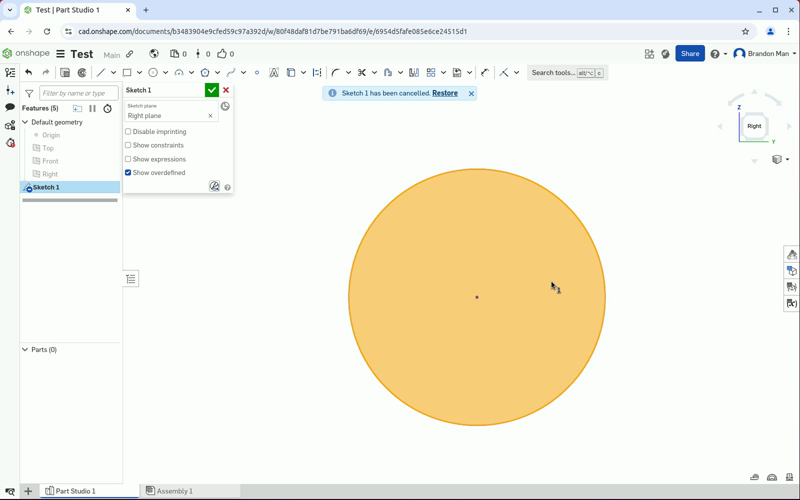
scroll(-6)
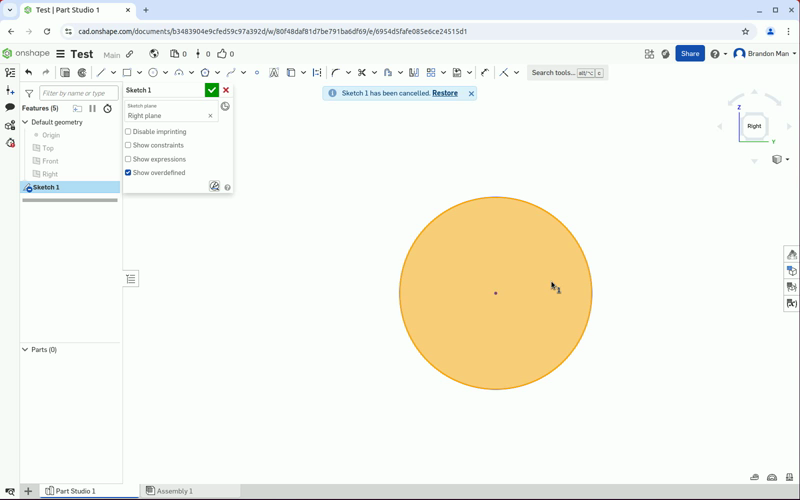
scroll(-6)
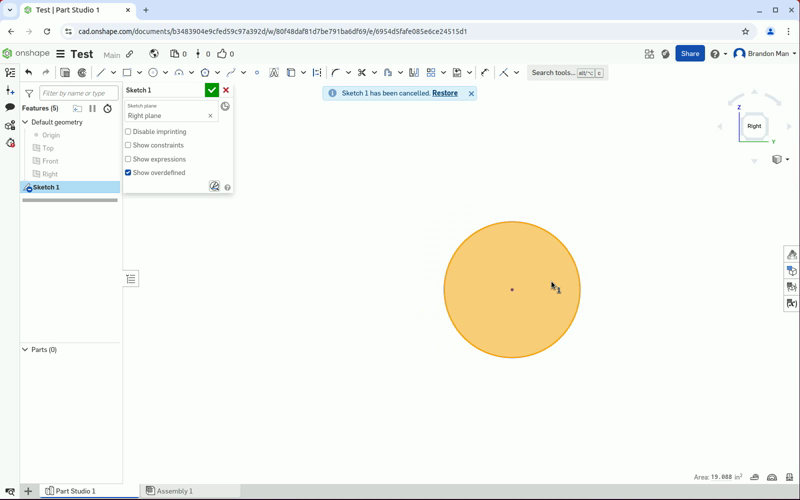
scroll(-6)
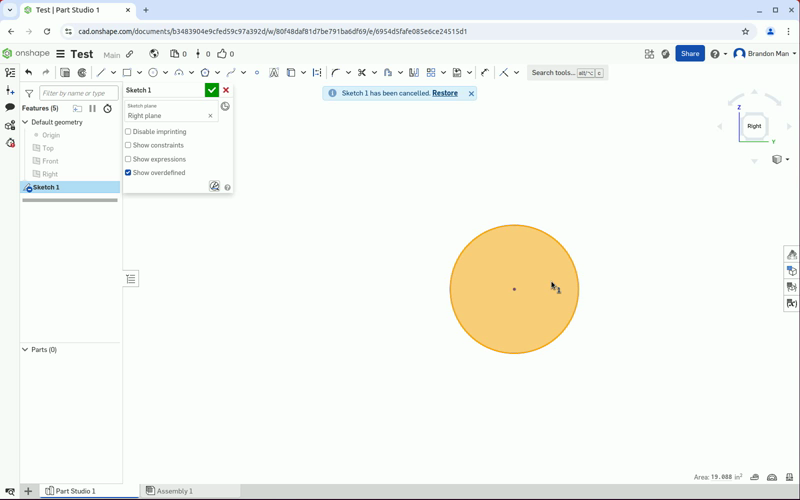
scroll(-6)
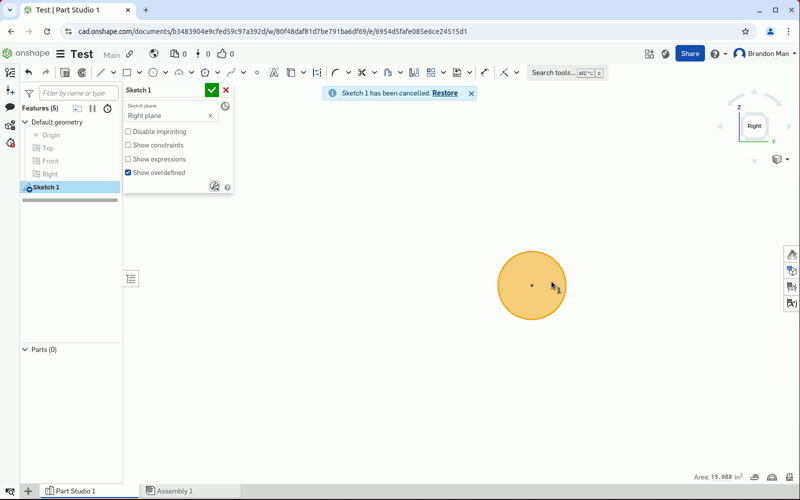
scroll(-6)
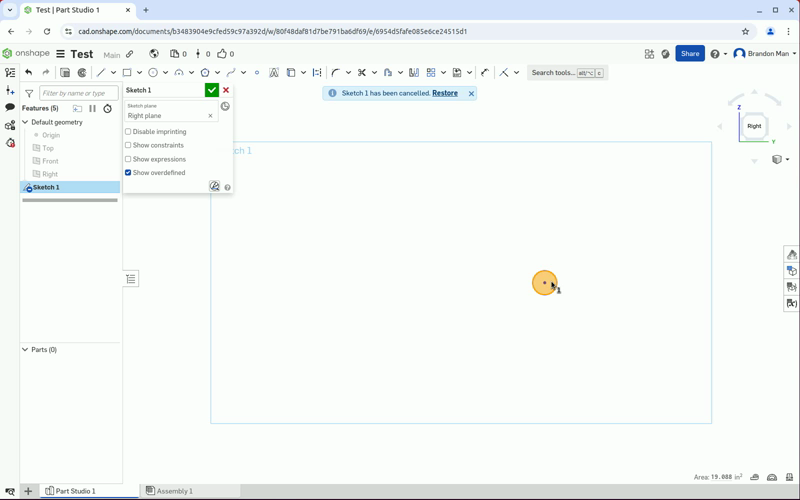
mouse_move(73, 352)
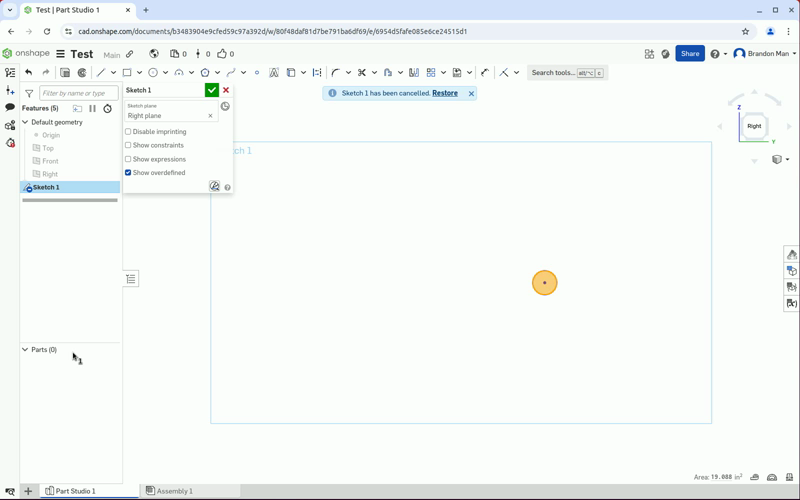
key(shift+y)
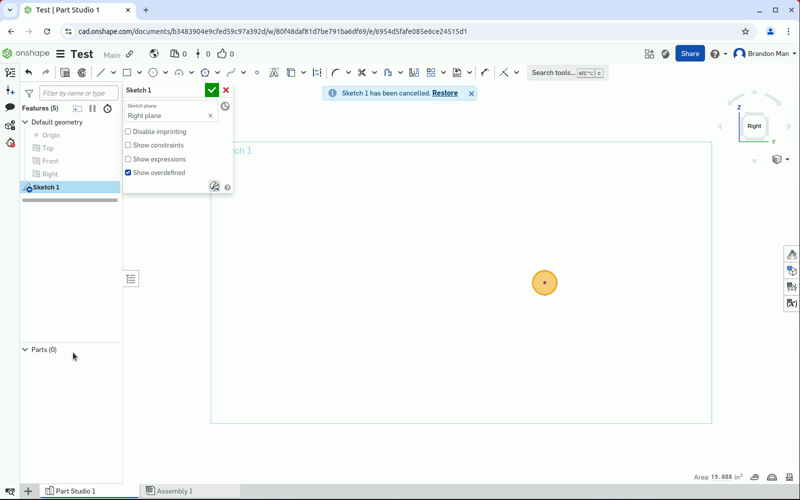
key(shift+e)
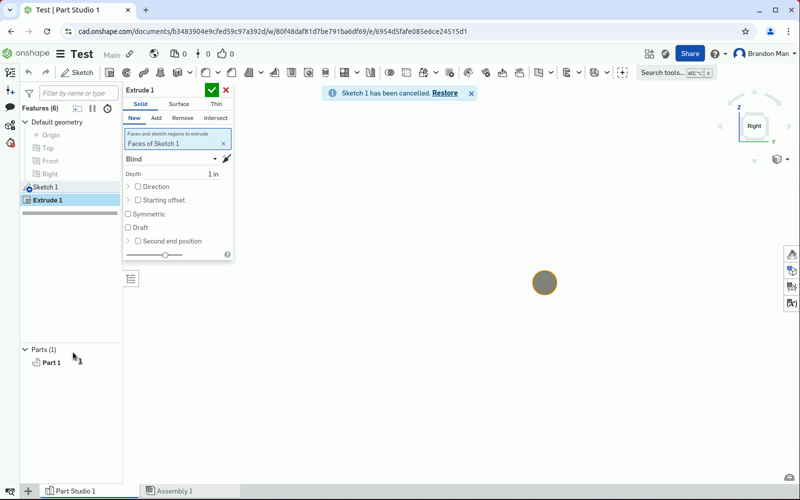
mouse_move(143, 106)
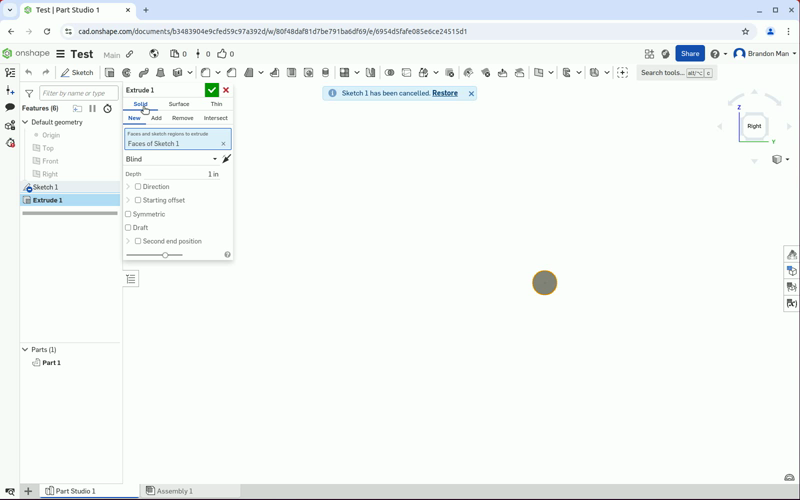
click(143, 106)
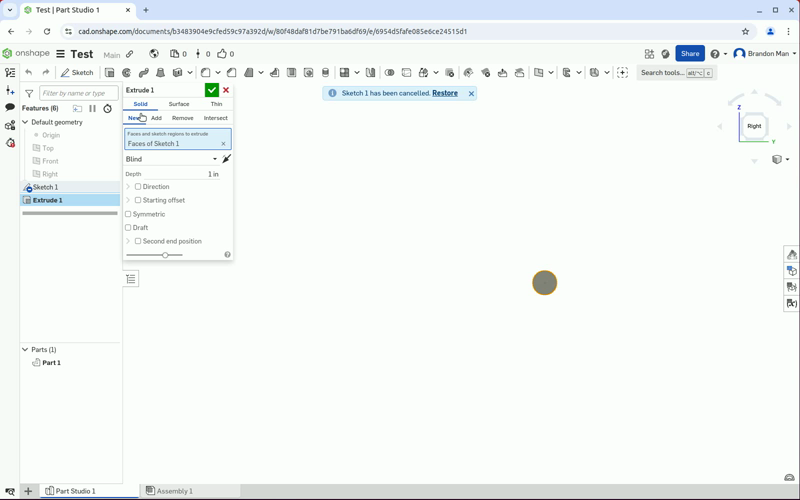
mouse_move(137, 120)
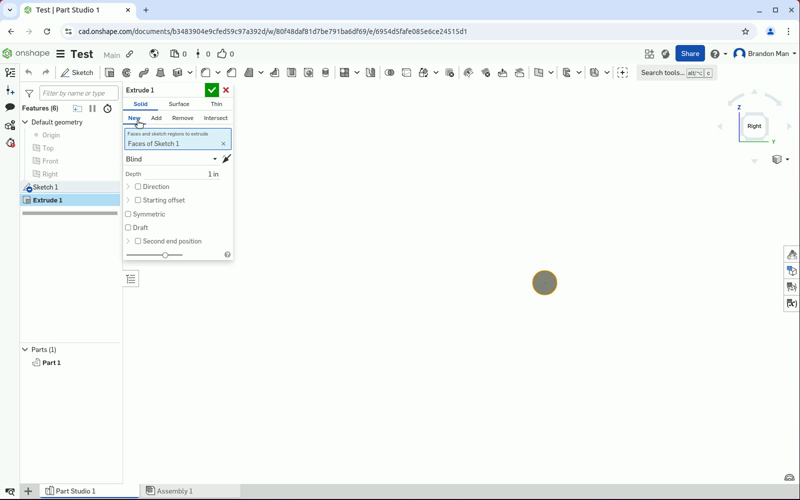
click(137, 120)
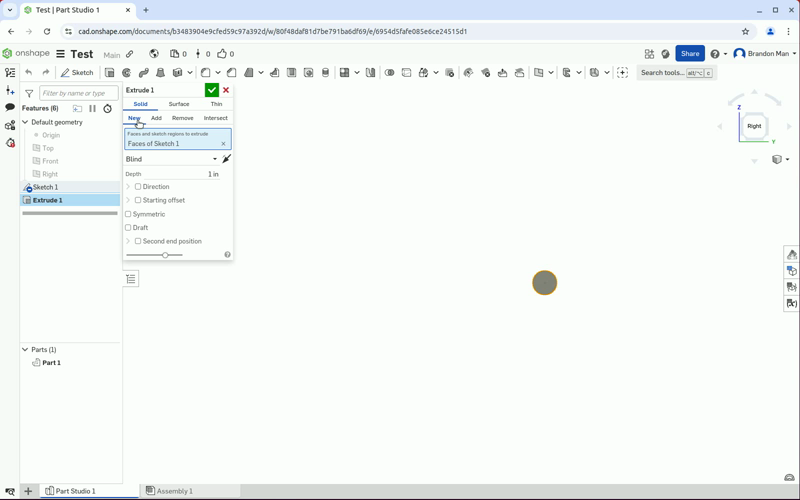
key(tab, 4)
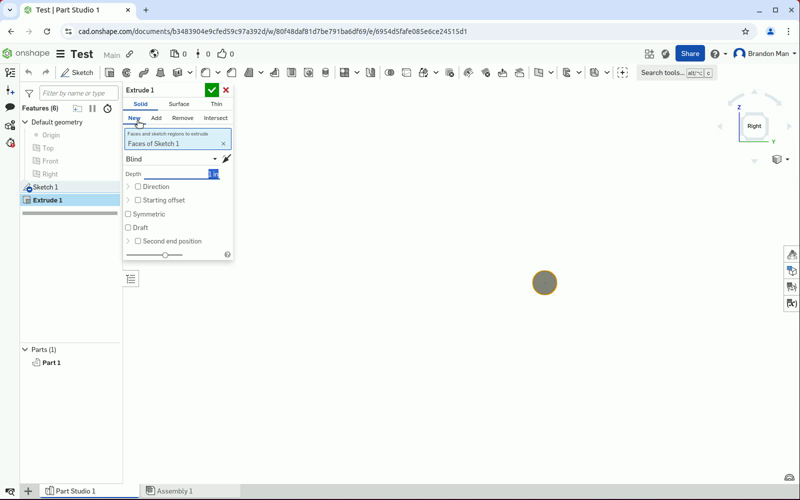
text(23.108)
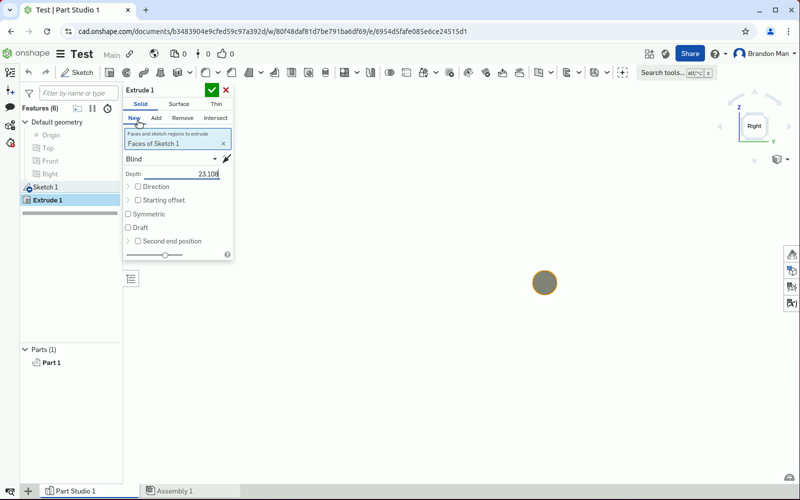
key(enter)
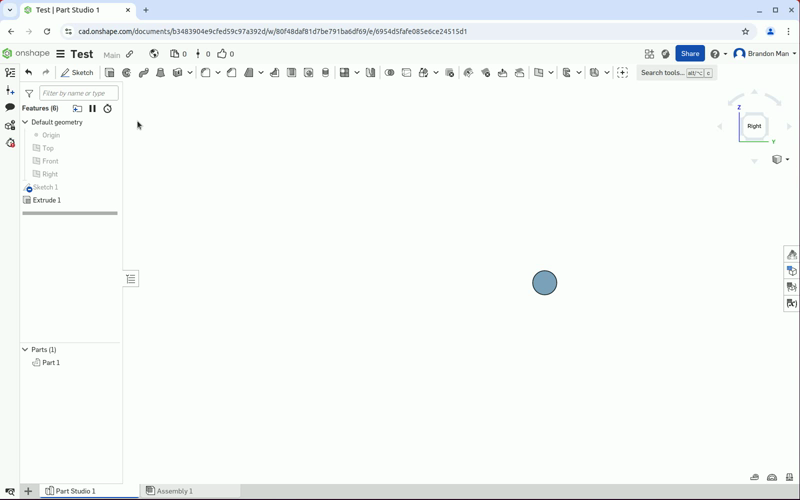
key(shift+h)
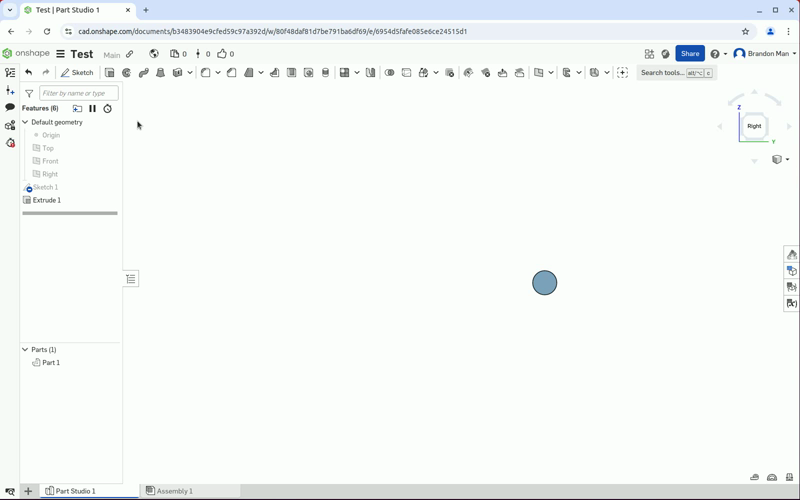
key(shift+h)
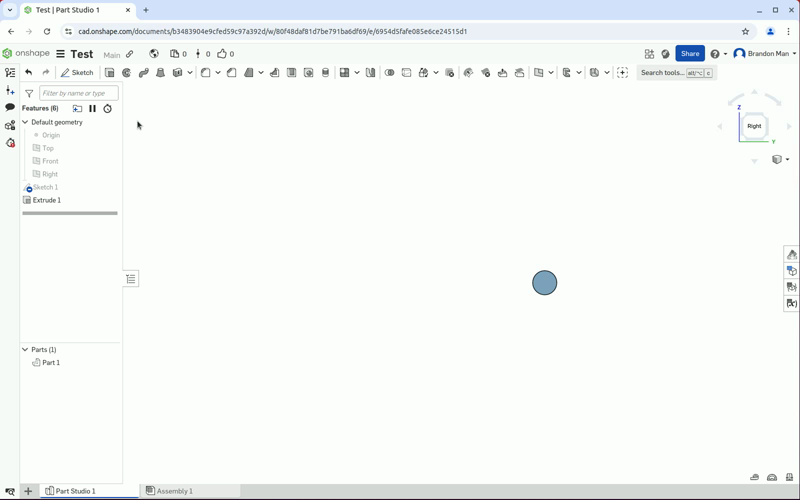
mouse_move(73, 189)
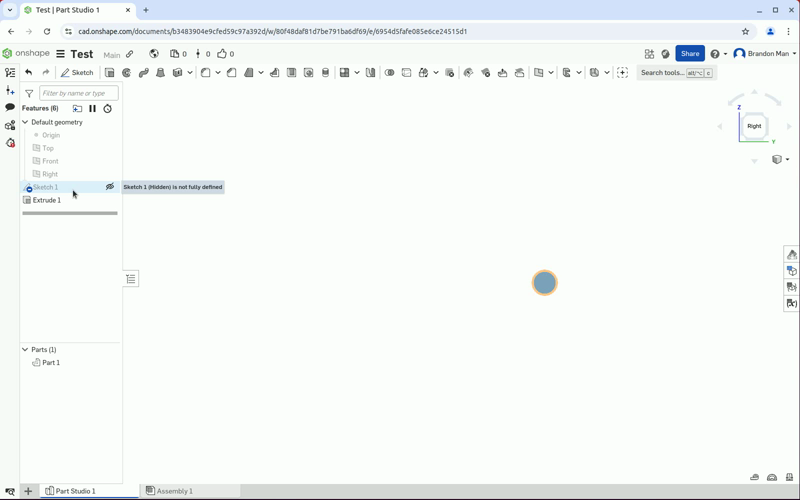
click(73, 189)
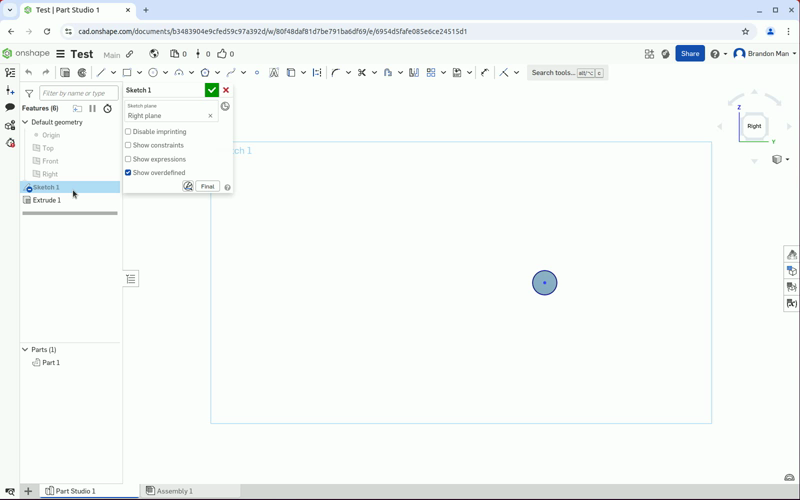
mouse_move(229, 92)
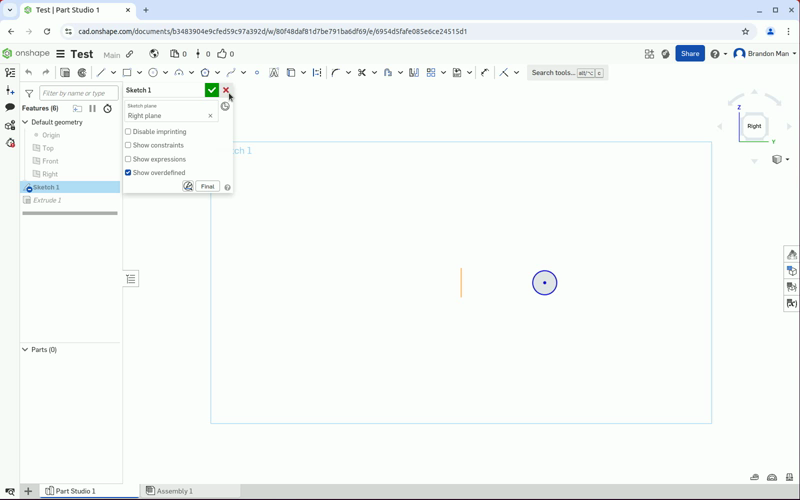
click(229, 92)
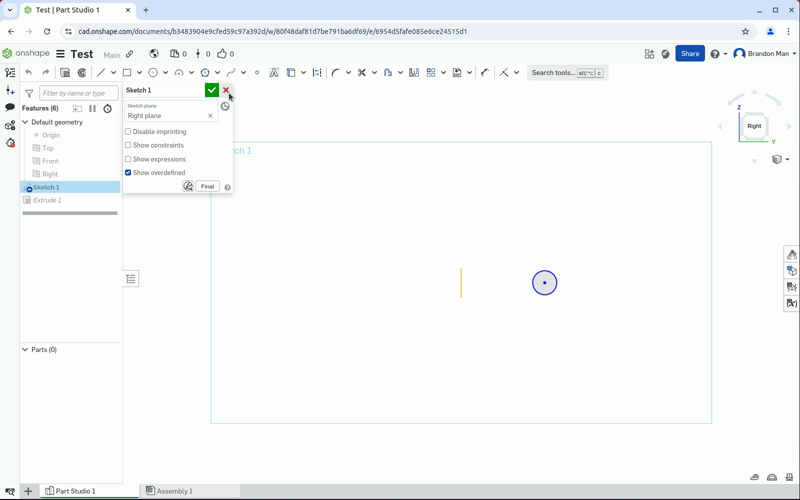
key(shift+s)
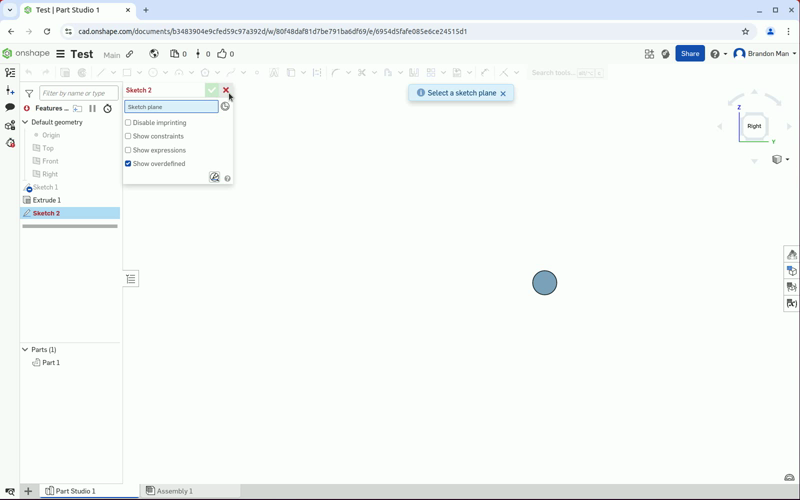
mouse_move(73, 176)
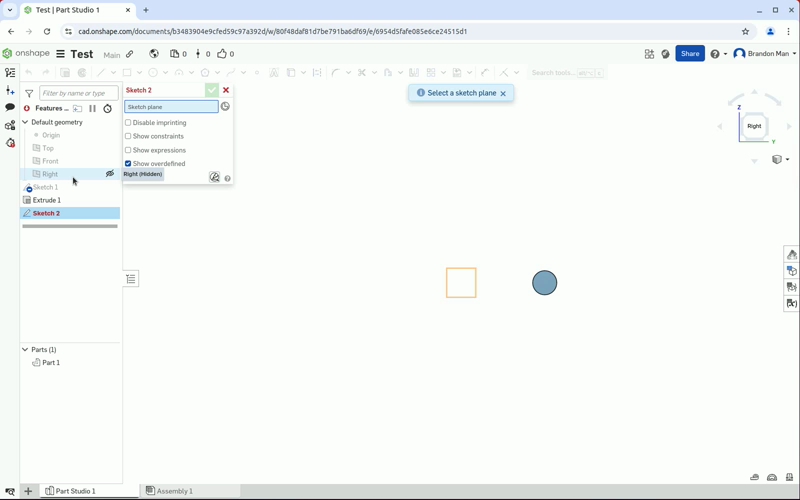
click(73, 176)
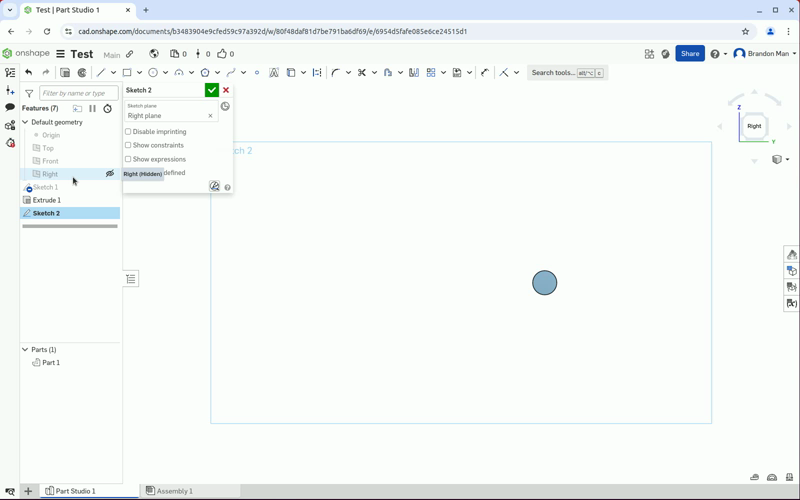
mouse_move(73, 352)
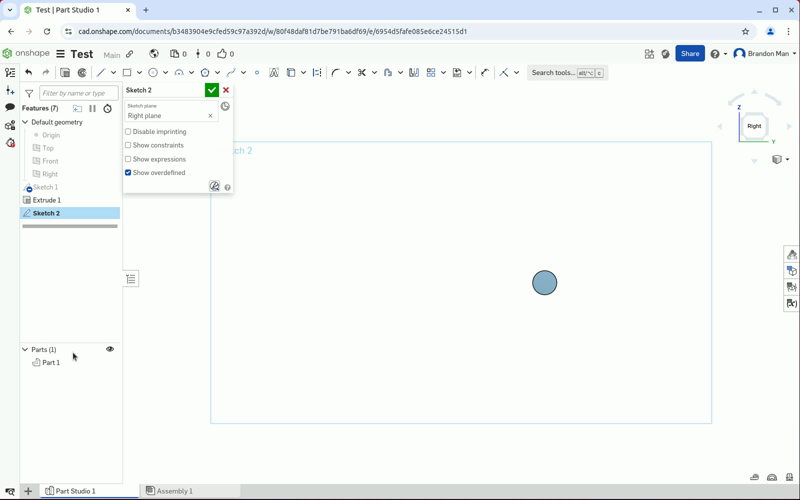
key(y)
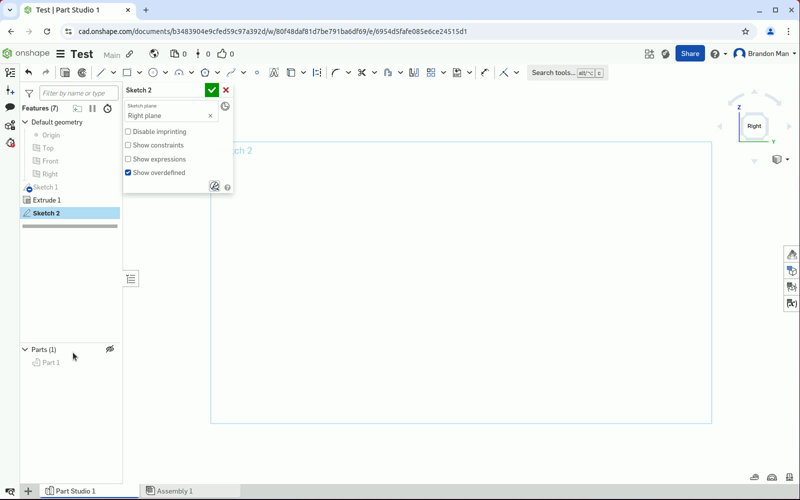
key(c)
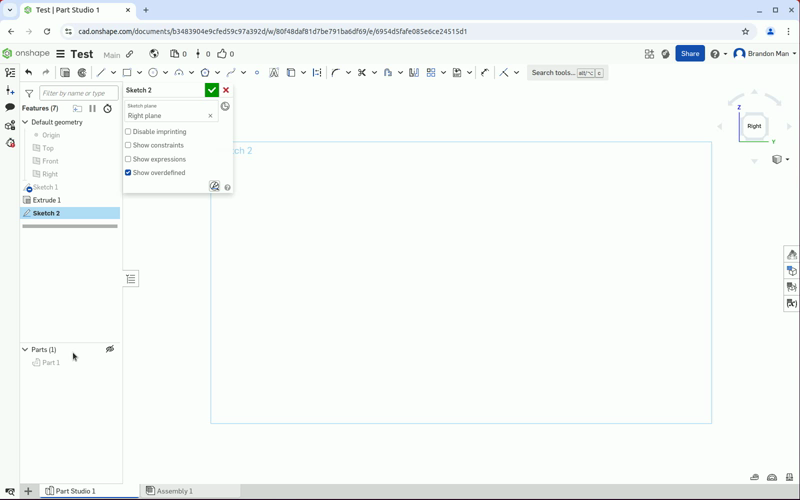
key_down(shift)
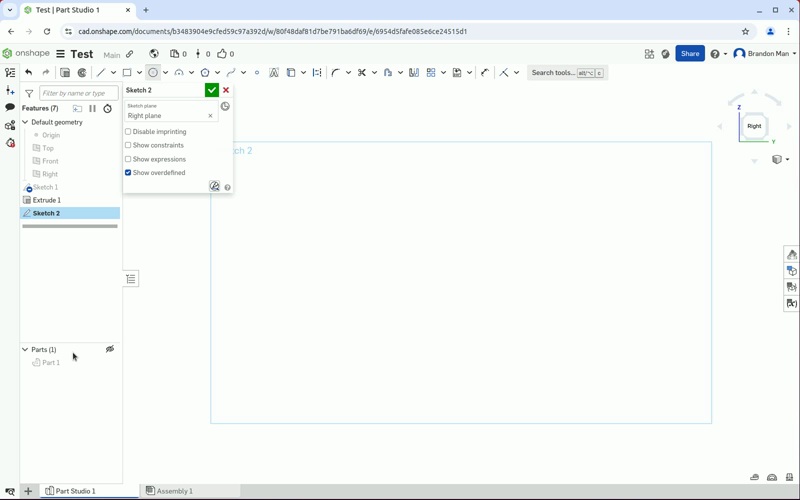
mouse_move(461, 282)
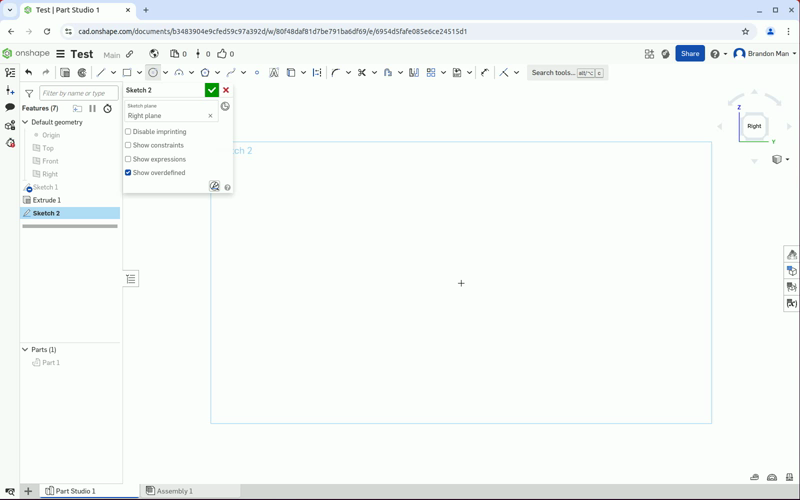
click(461, 282)
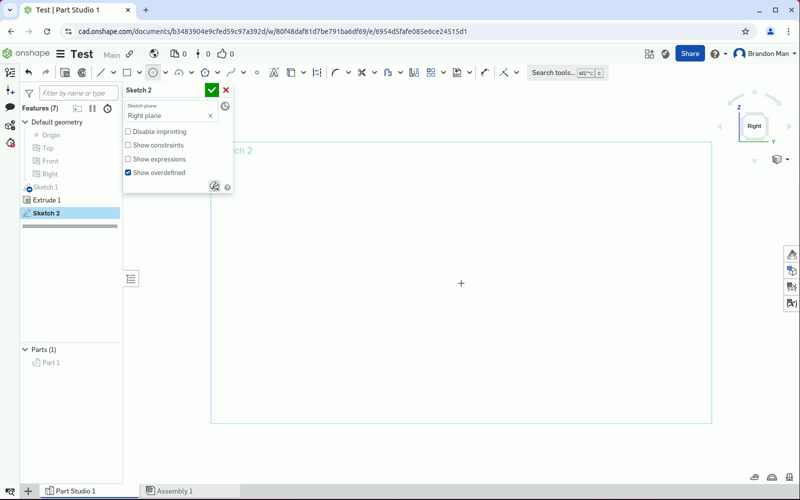
key_up(shift)
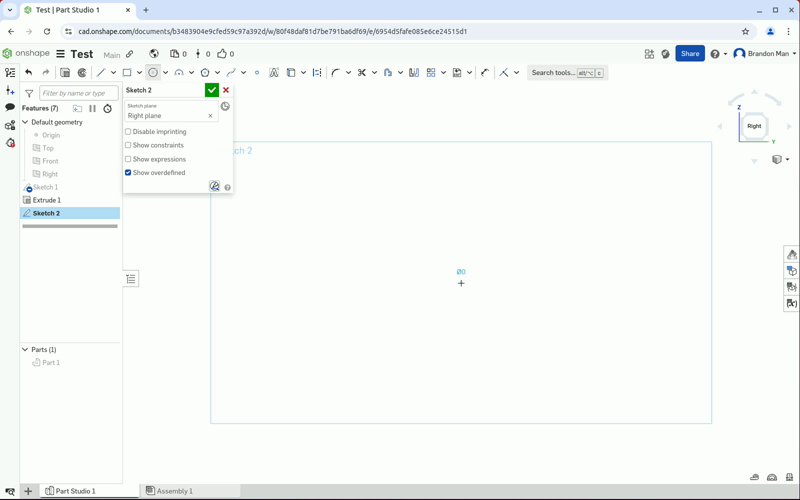
mouse_move(495, 282)
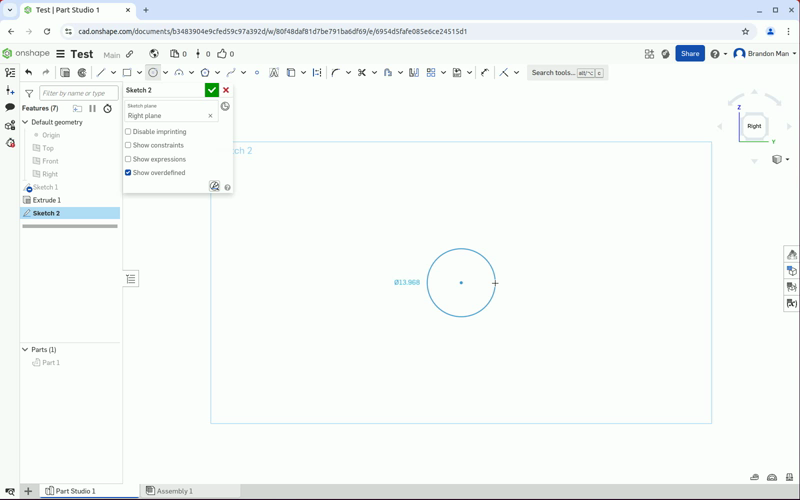
click(495, 282)
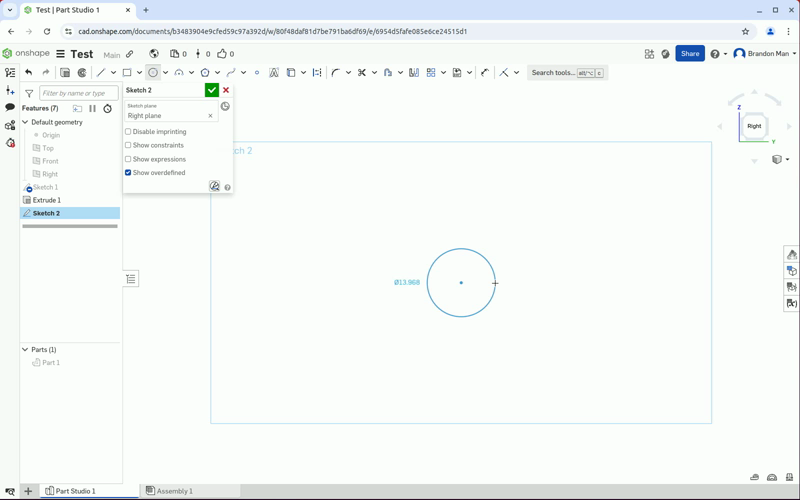
key(esc)
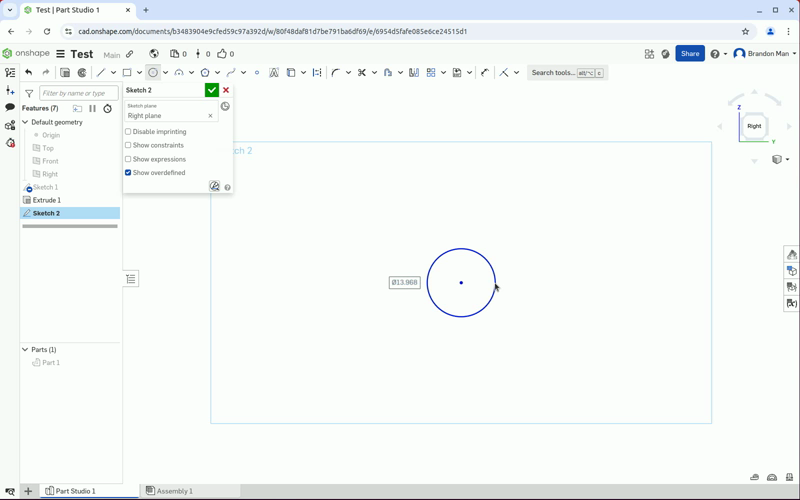
mouse_move(436, 279)
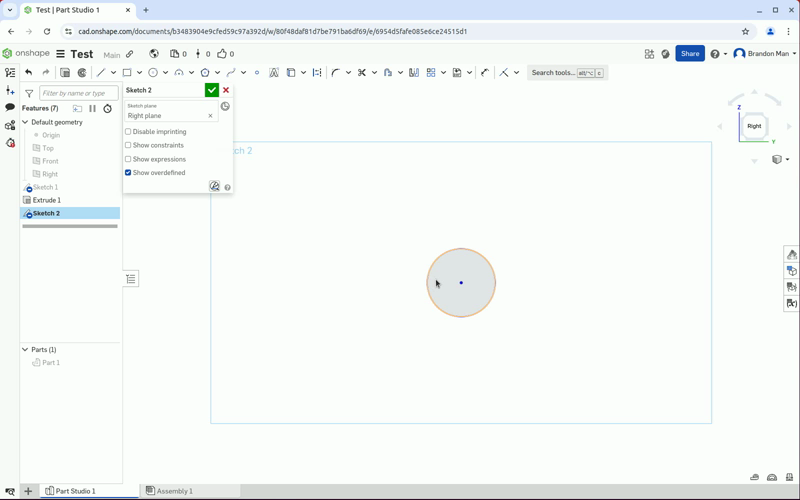
click(436, 279)
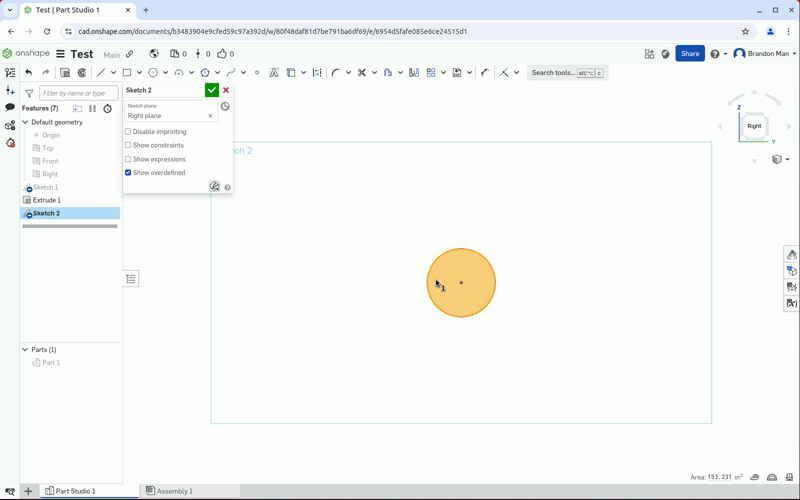
mouse_move(73, 352)
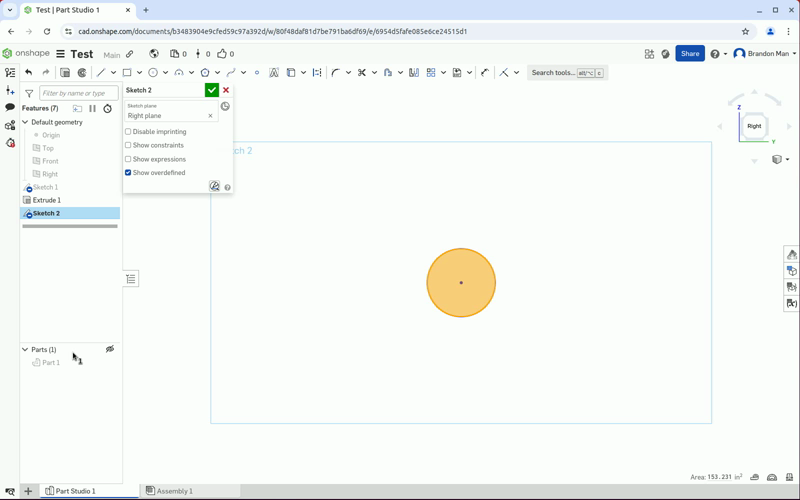
key(shift+y)
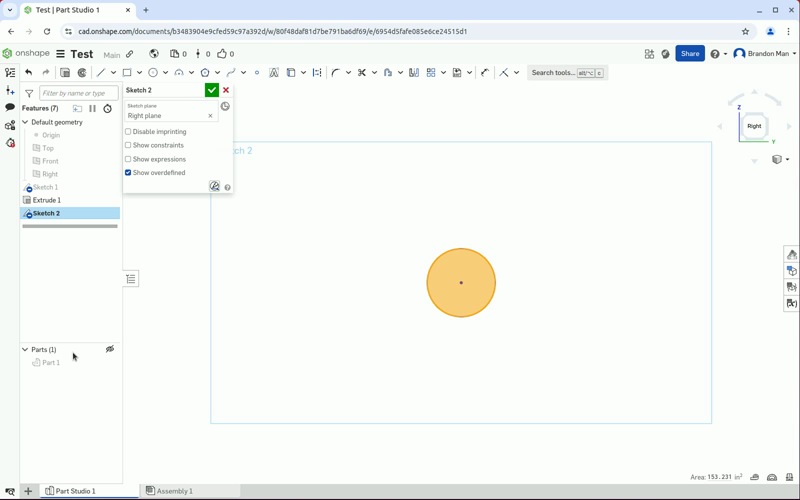
key(shift+e)
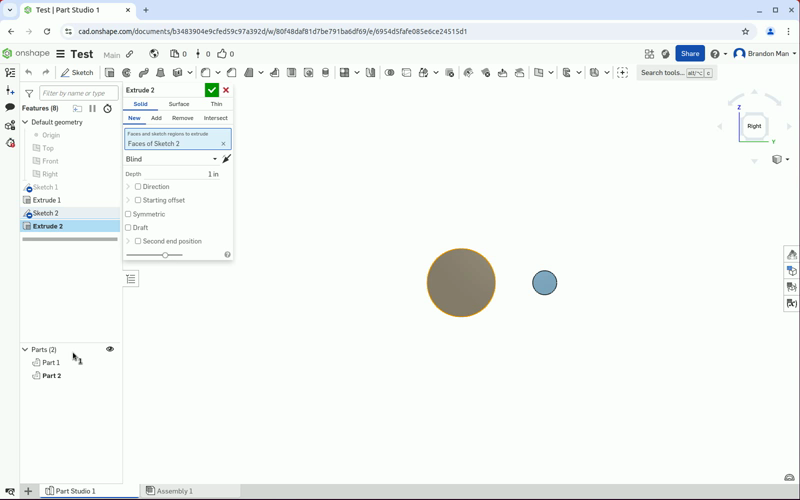
mouse_move(143, 106)
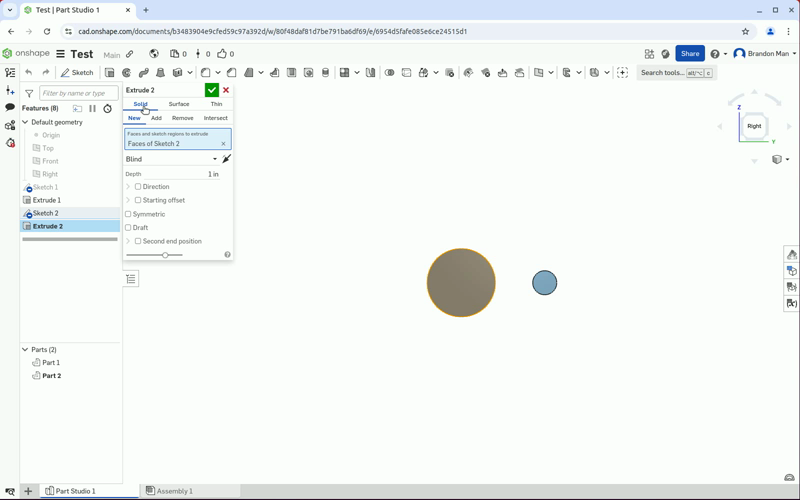
click(143, 106)
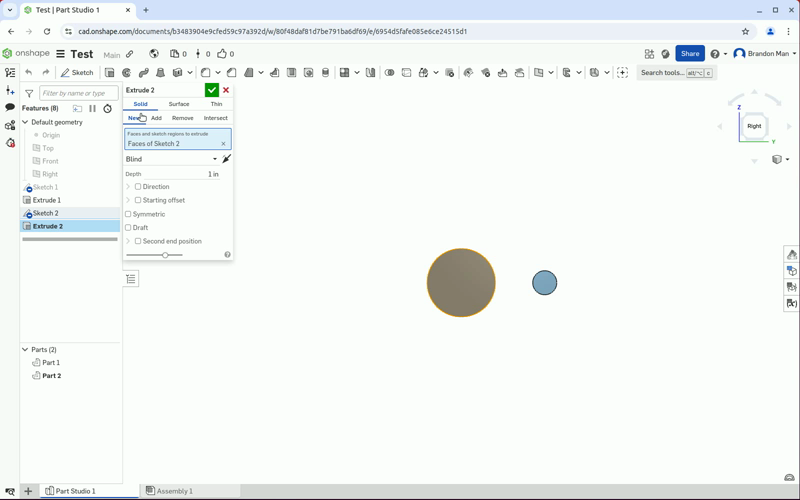
mouse_move(137, 120)
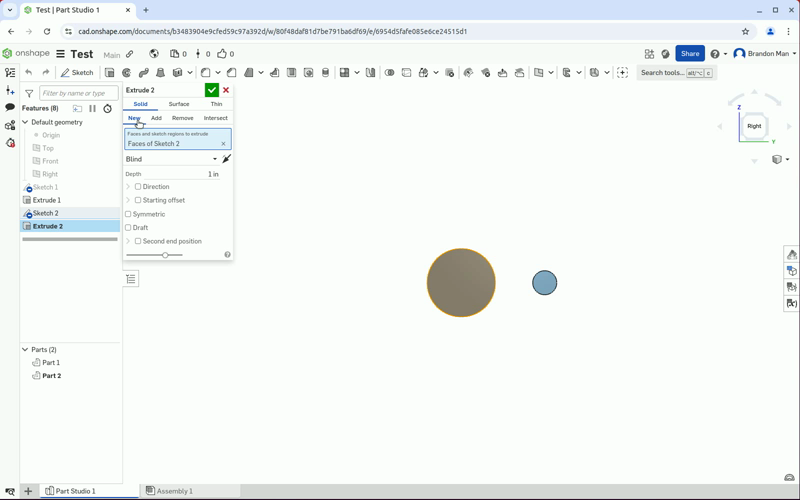
click(137, 120)
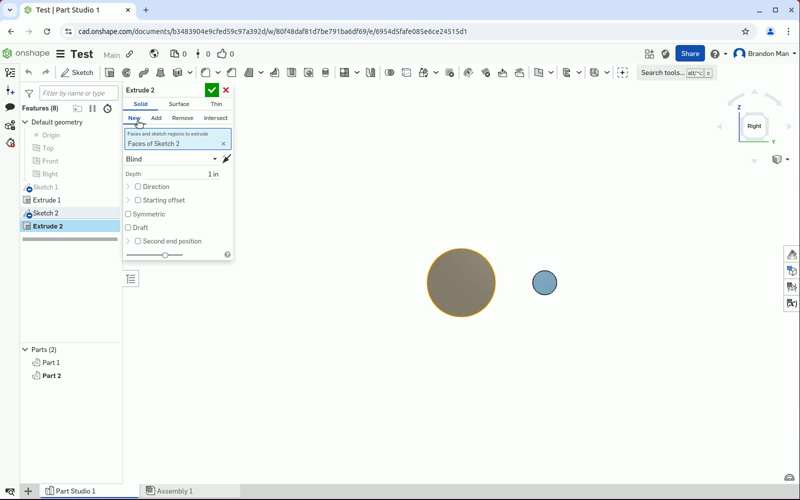
key(tab, 4)
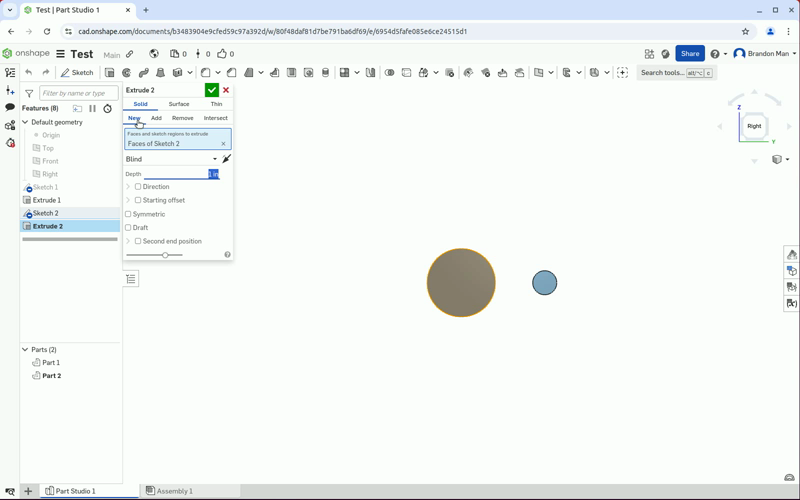
text(23.108)
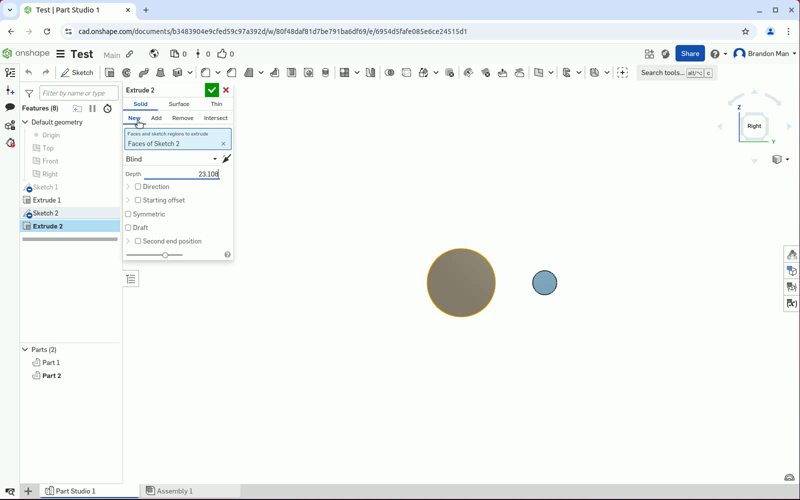
key(enter)
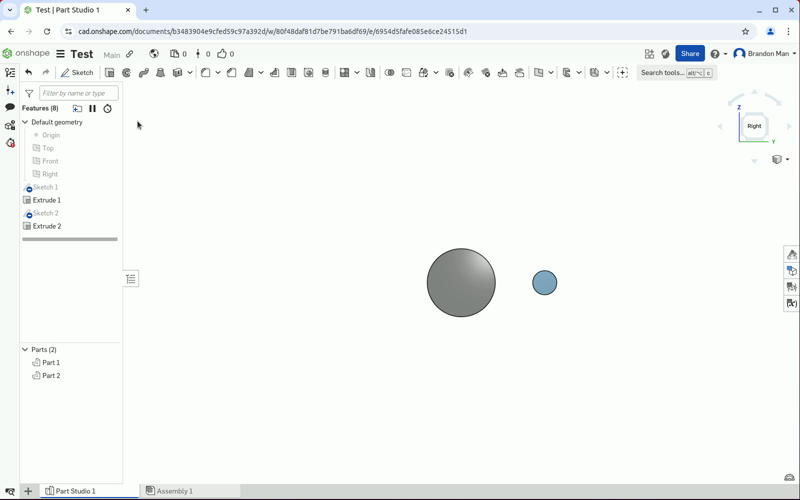
key(shift+h)
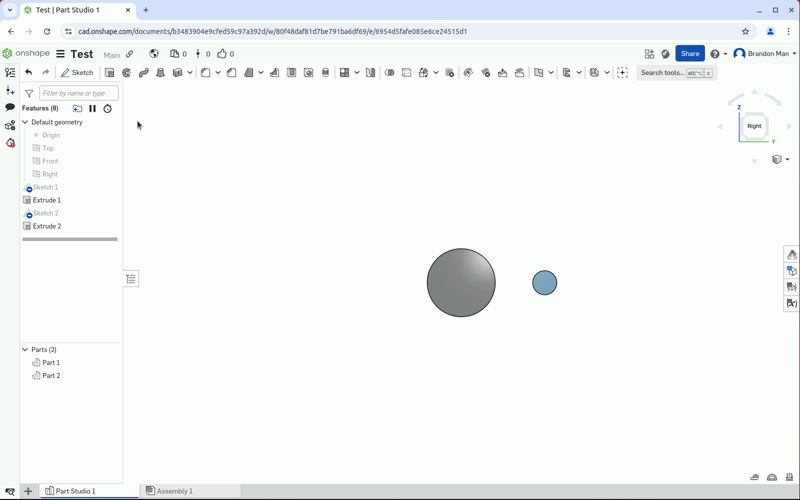
key(shift+h)
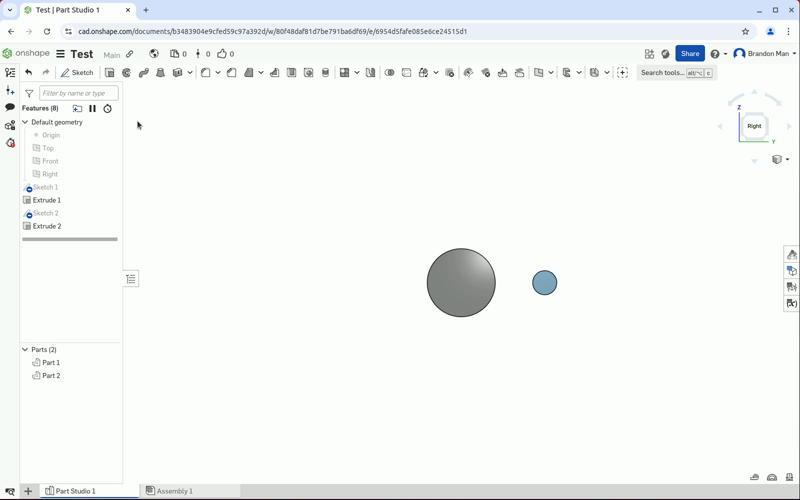
mouse_move(73, 189)
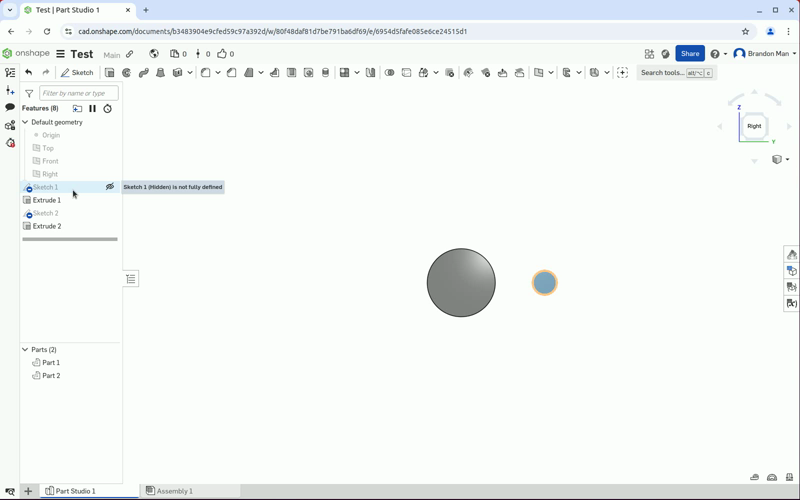
click(73, 189)
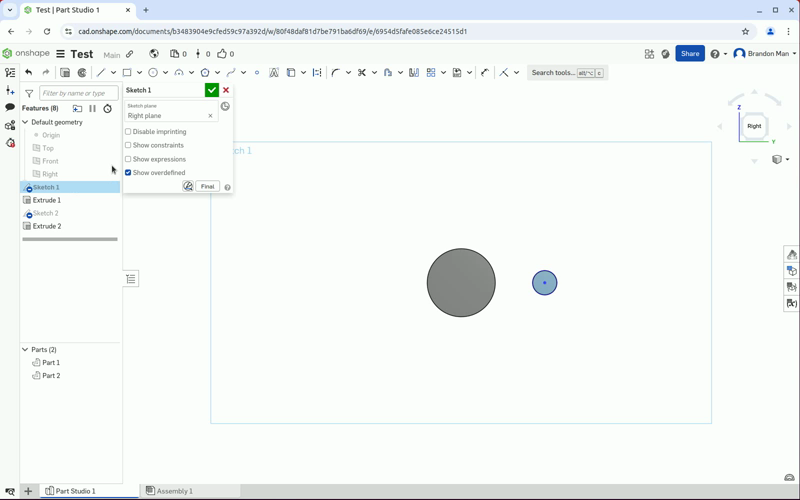
mouse_move(229, 92)
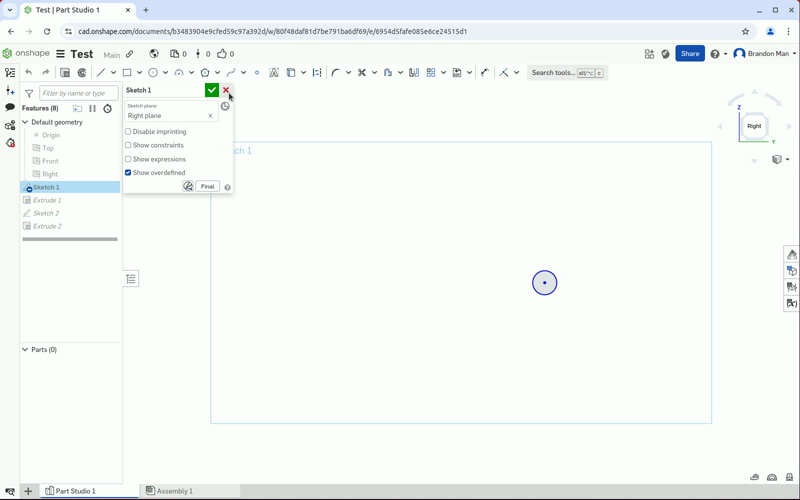
click(229, 92)
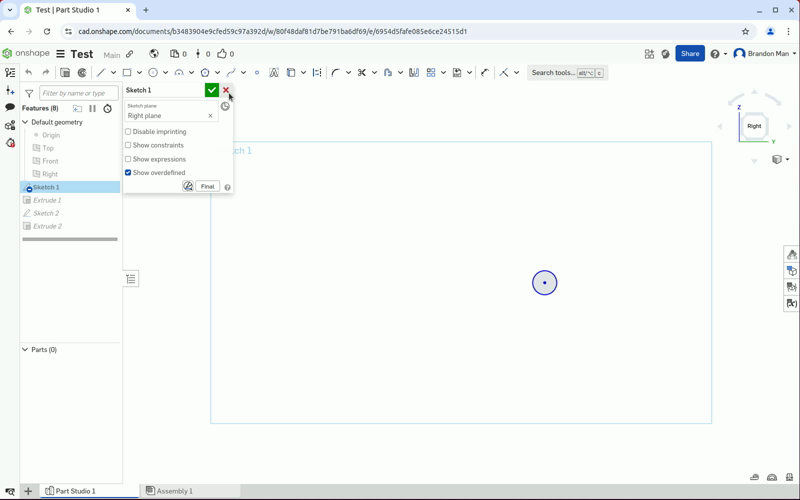
key(shift+s)
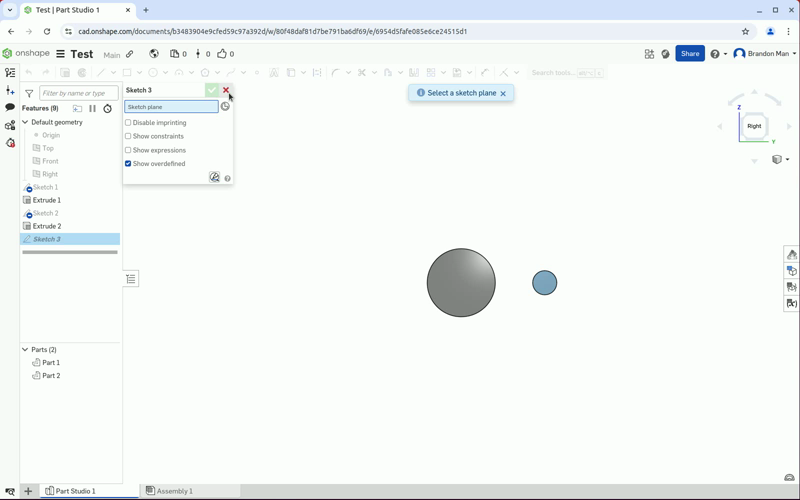
mouse_move(73, 176)
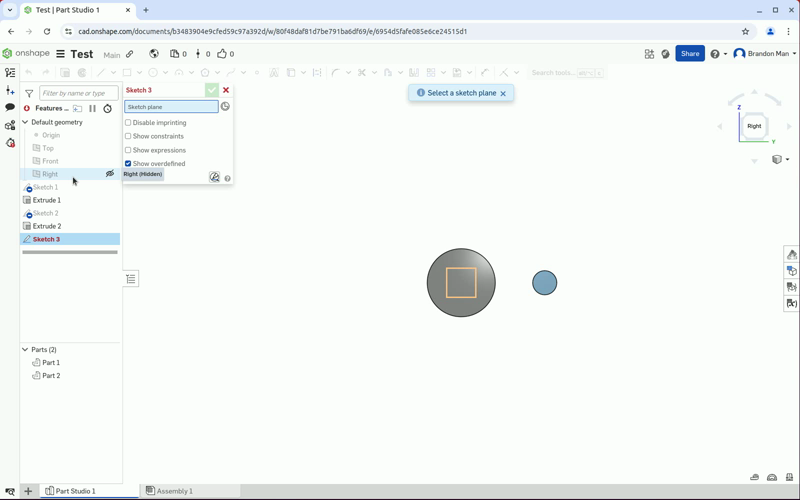
click(73, 176)
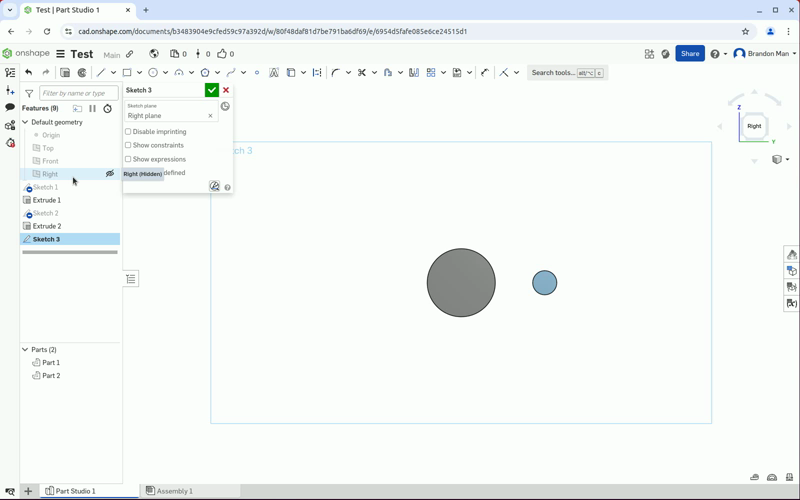
mouse_move(73, 352)
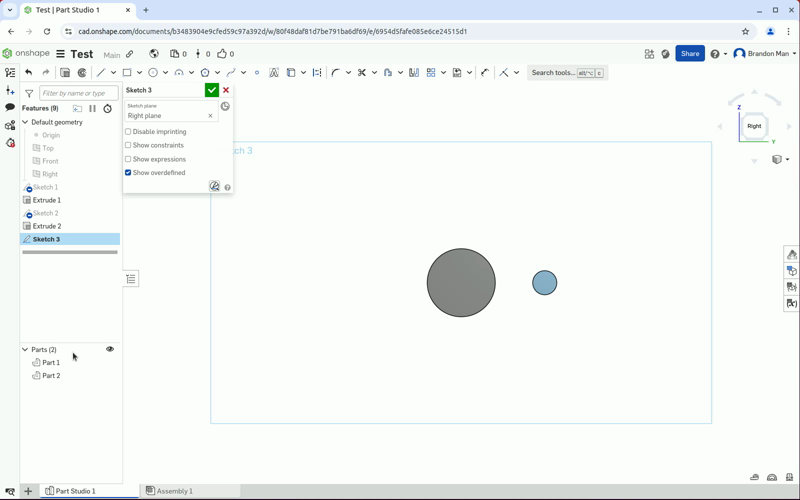
key(y)
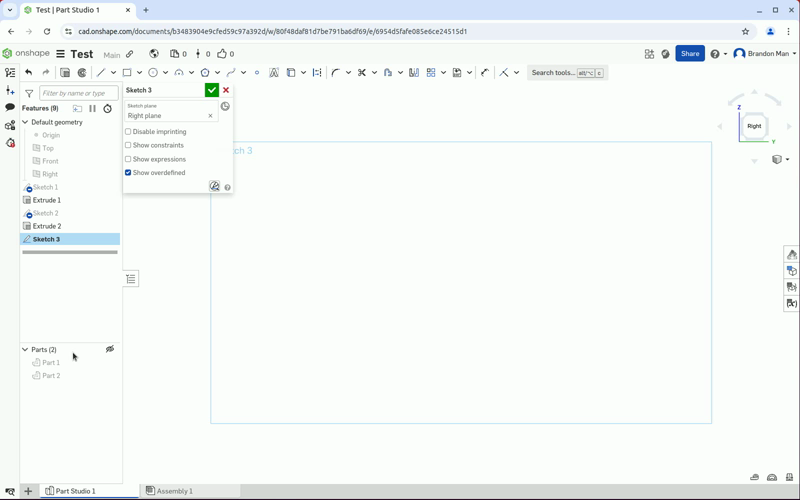
key(l)
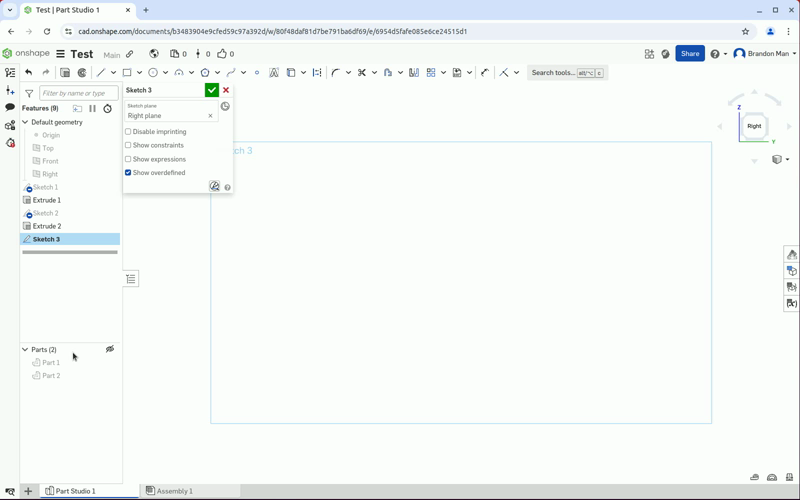
key_down(shift)
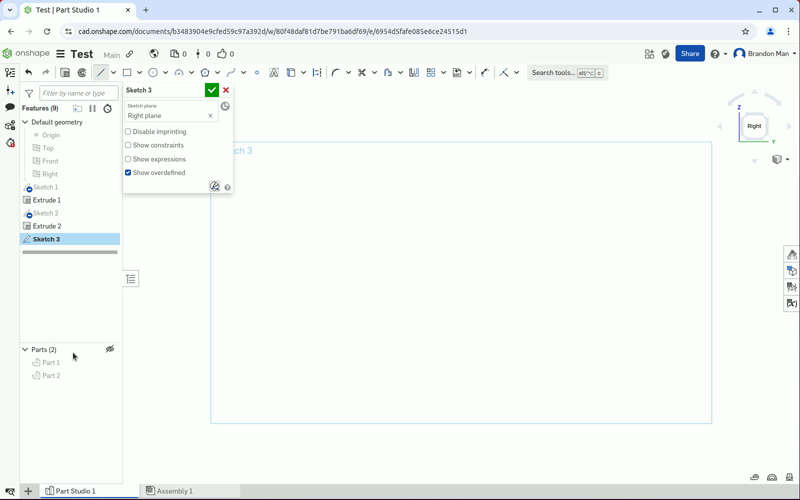
mouse_move(470, 315)
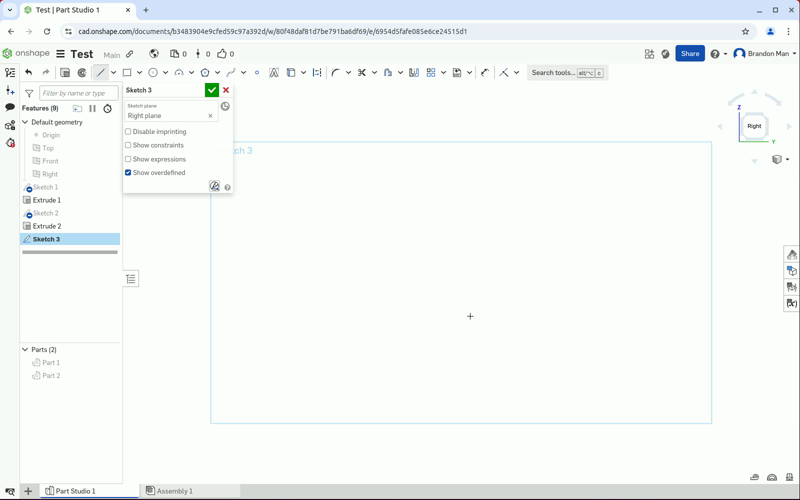
click(470, 315)
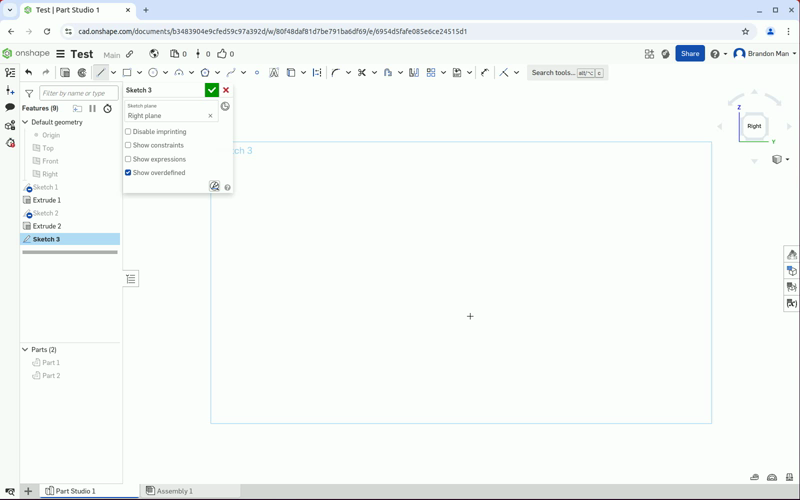
key_up(shift)
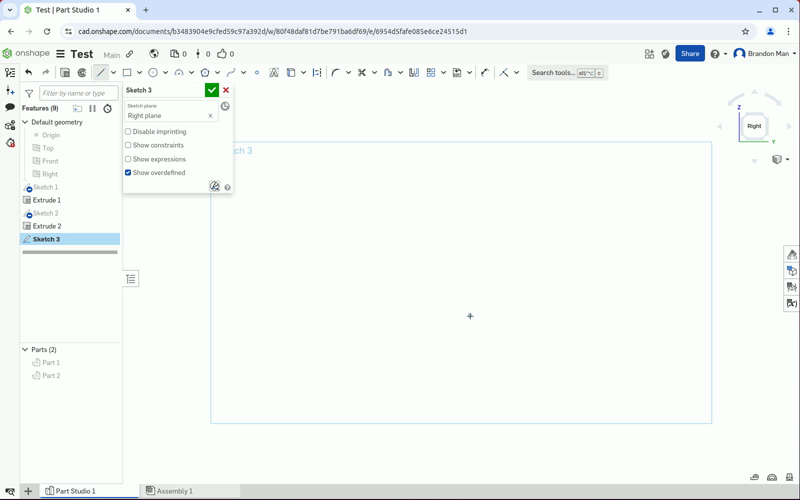
key_down(shift)
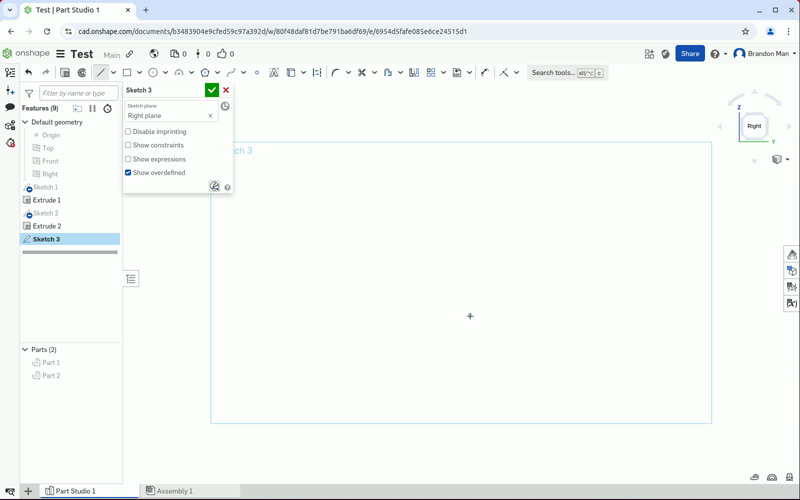
mouse_move(547, 294)
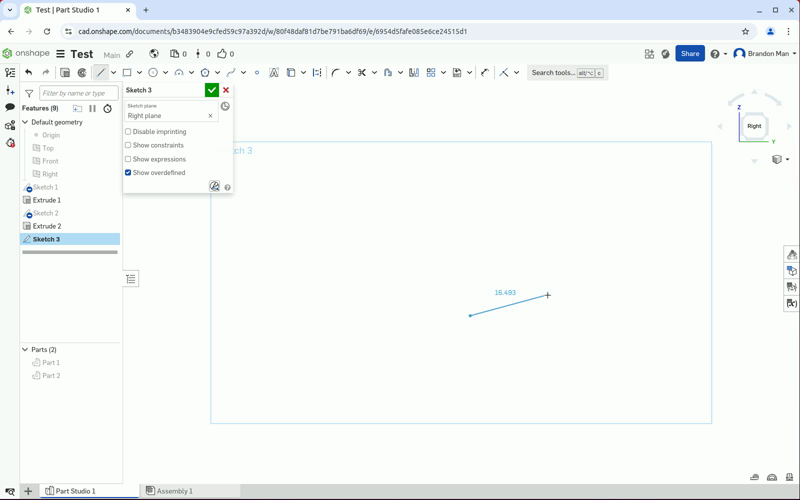
click(547, 294)
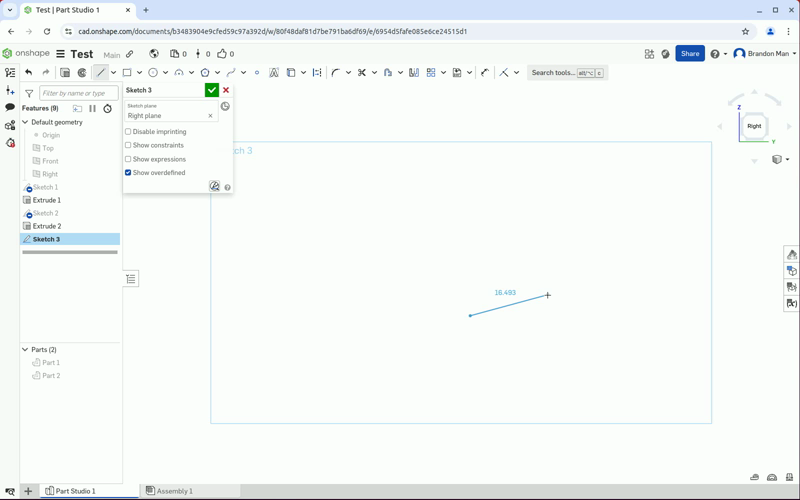
key_up(shift)
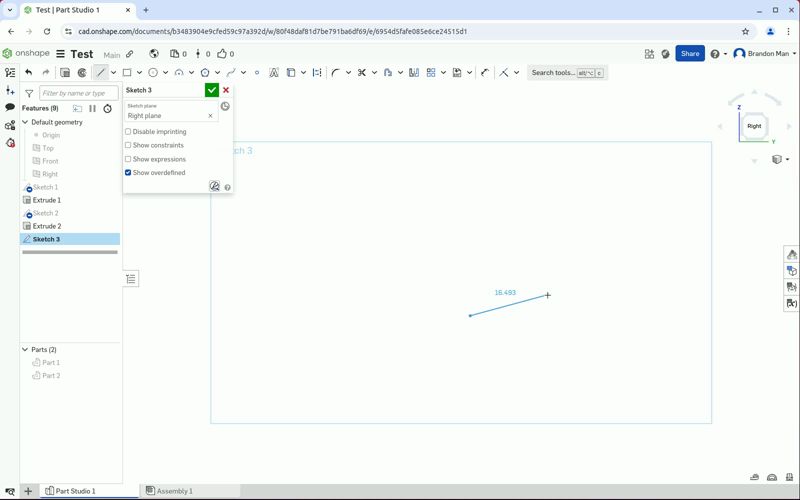
key(esc)
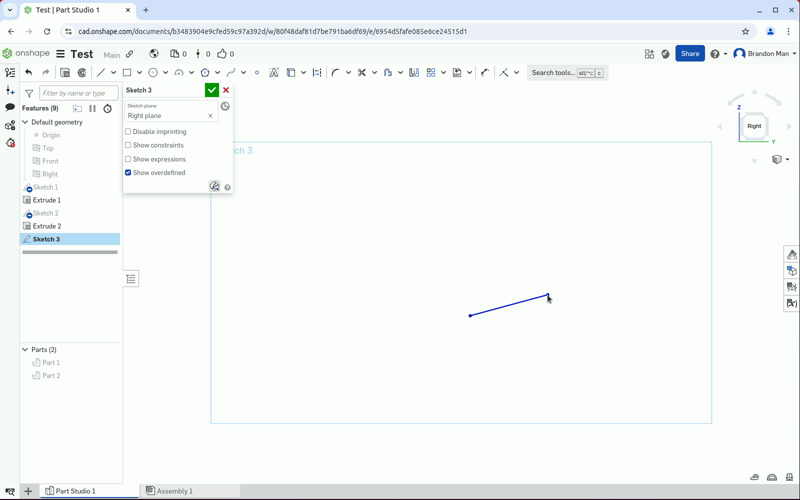
key(a)
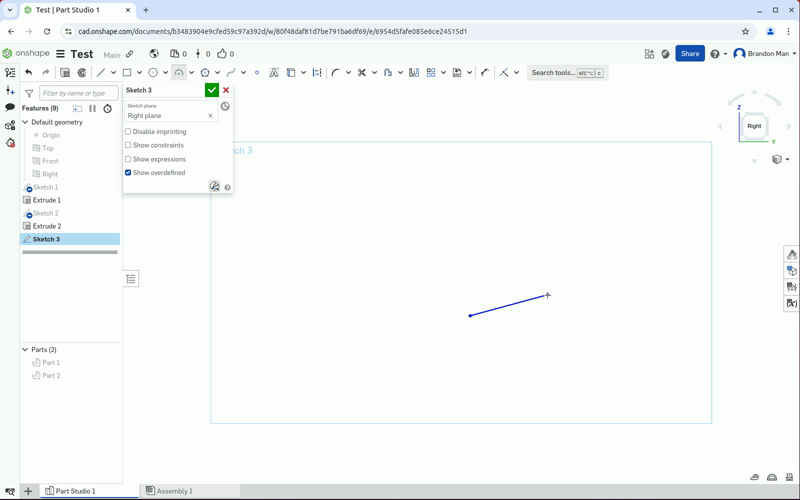
mouse_move(547, 294)
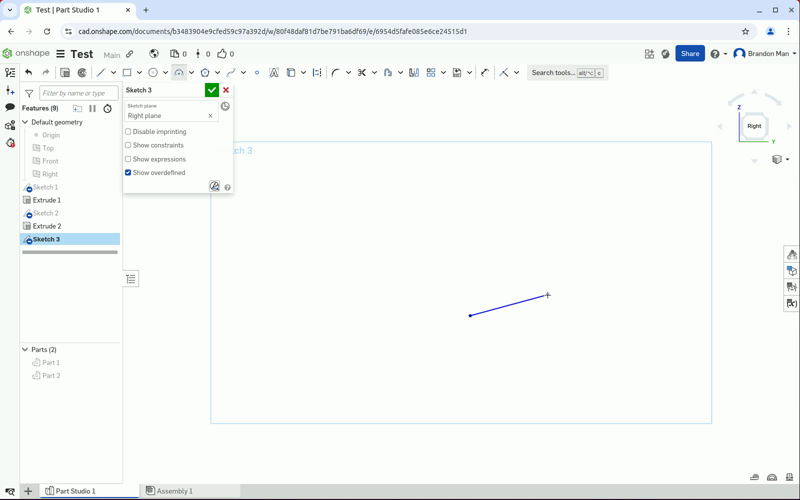
click(547, 294)
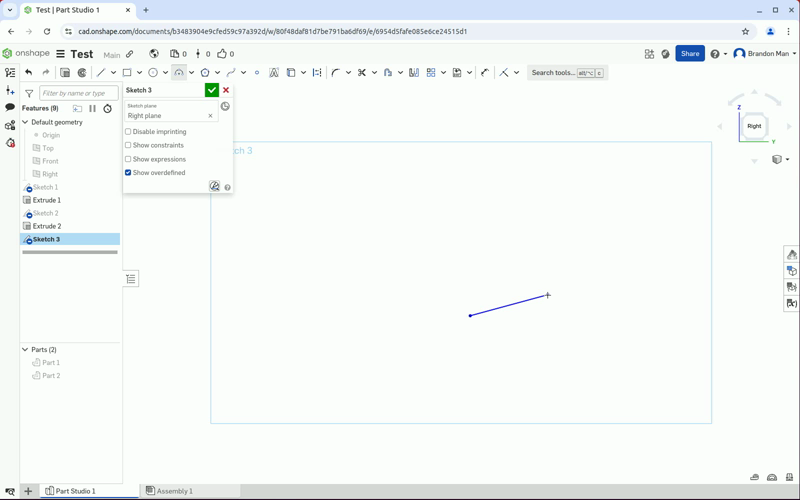
key_down(shift)
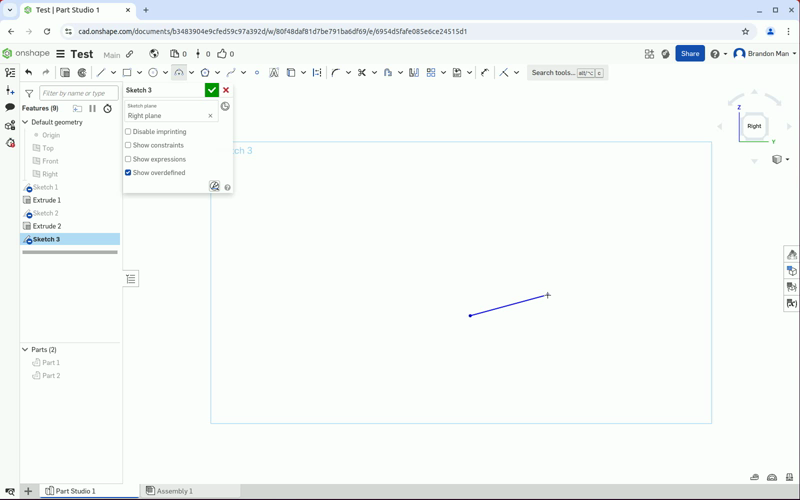
mouse_move(547, 271)
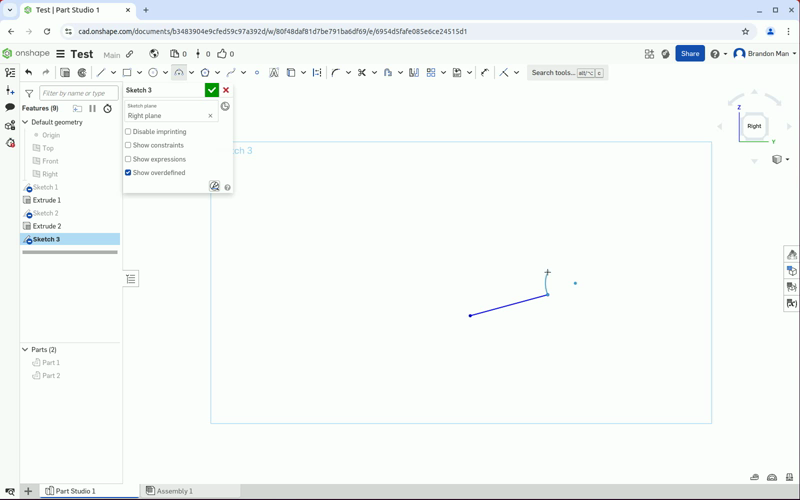
click(547, 271)
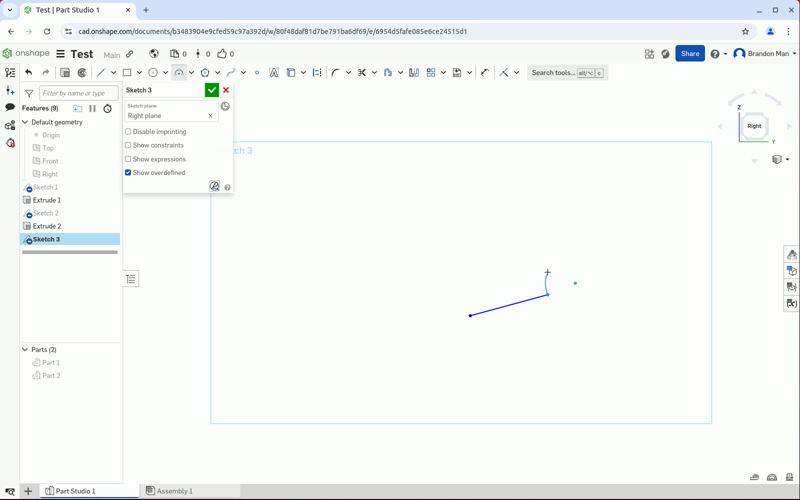
mouse_move(532, 282)
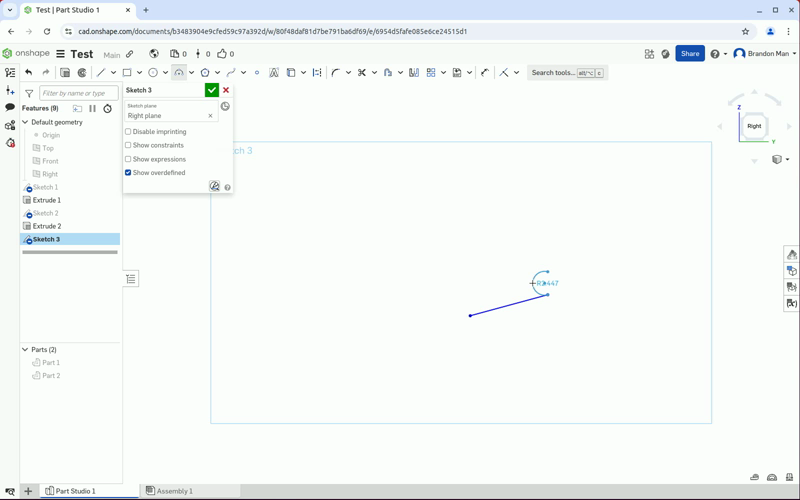
click(532, 282)
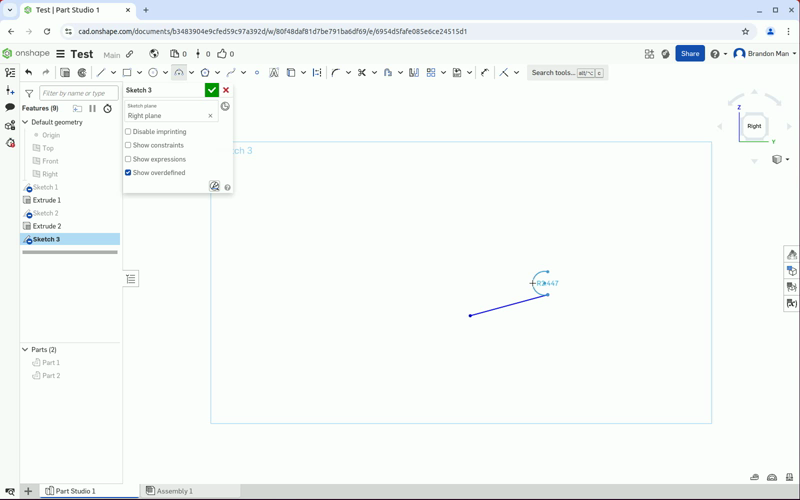
key_up(shift)
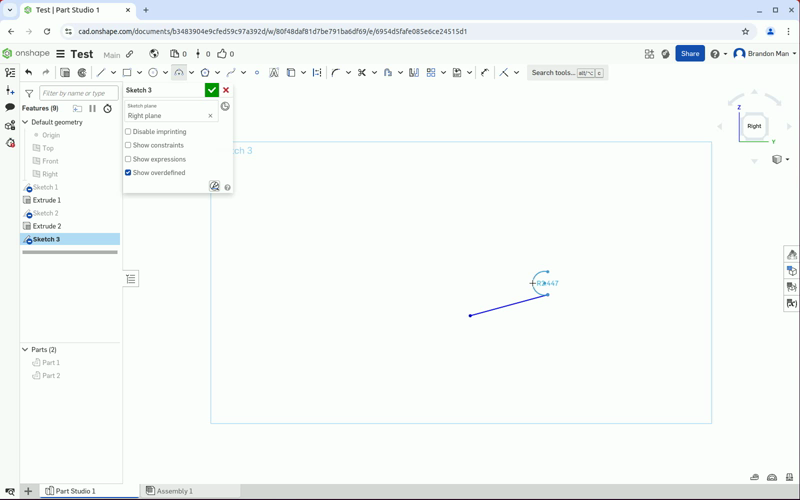
key(esc)
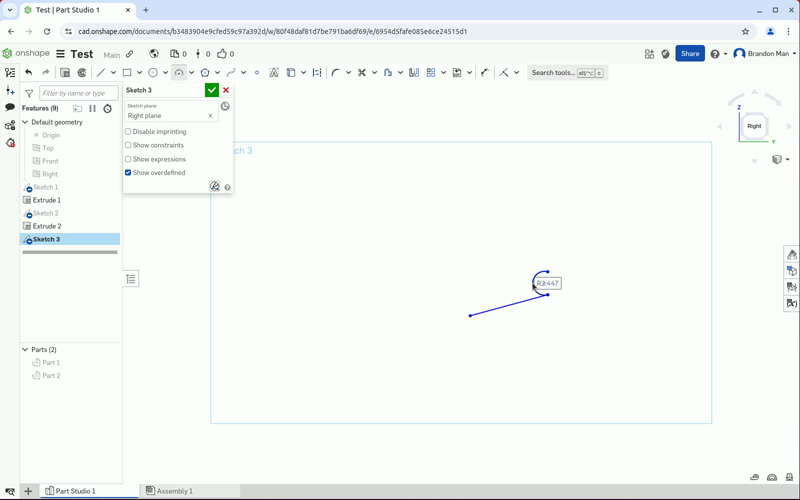
key(l)
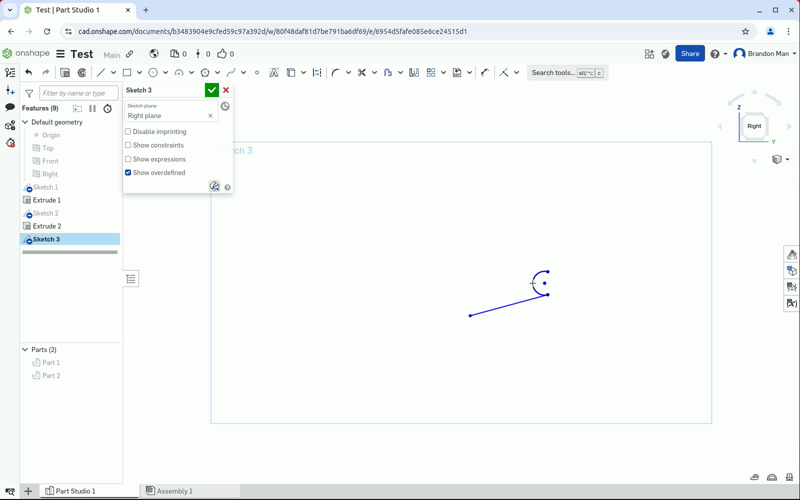
mouse_move(547, 271)
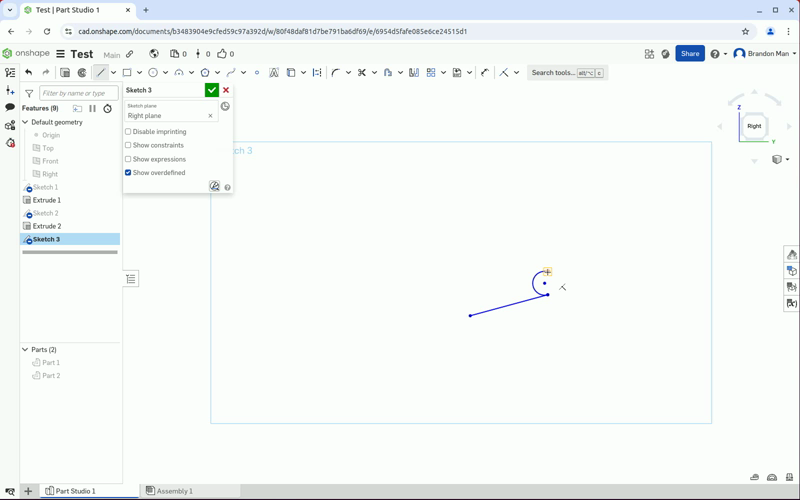
click(547, 271)
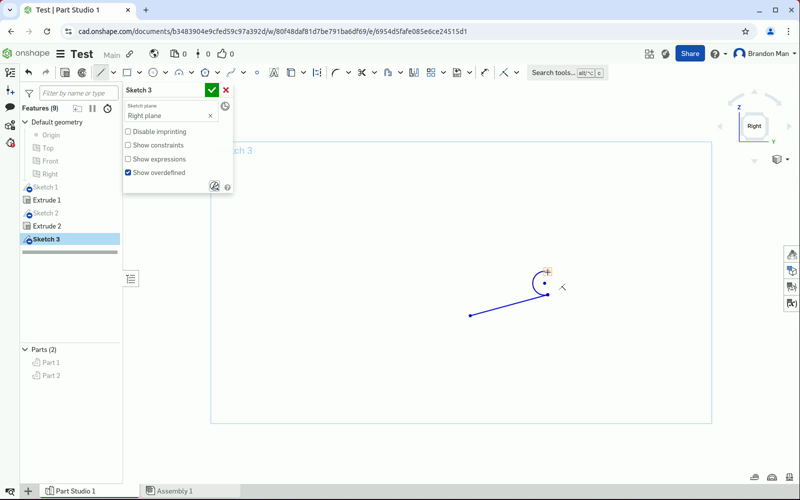
key_down(shift)
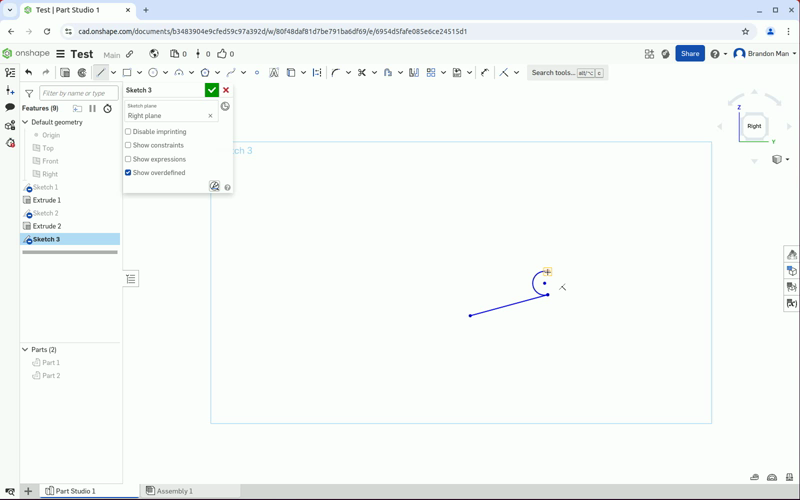
mouse_move(470, 250)
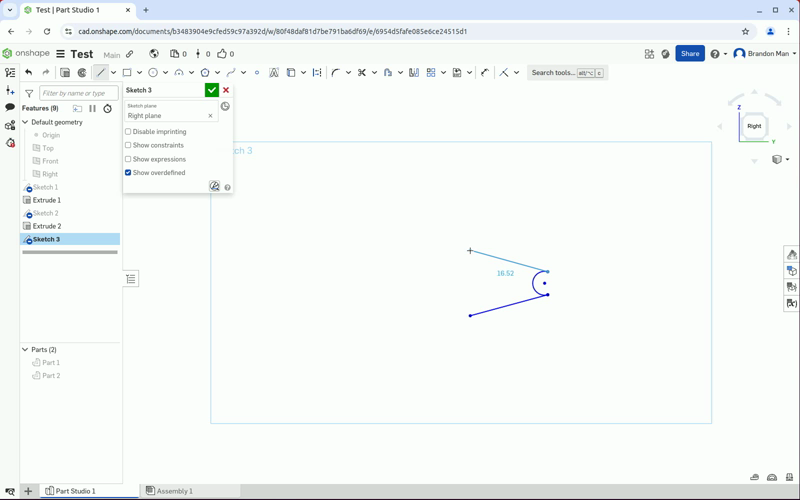
click(470, 250)
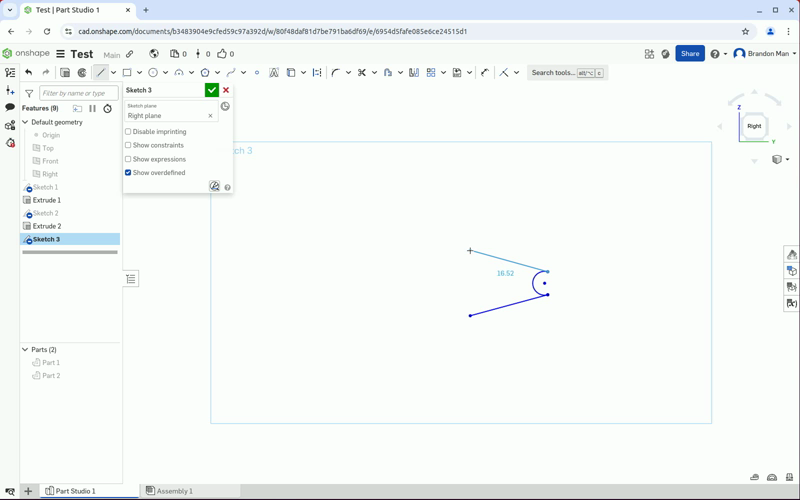
key_up(shift)
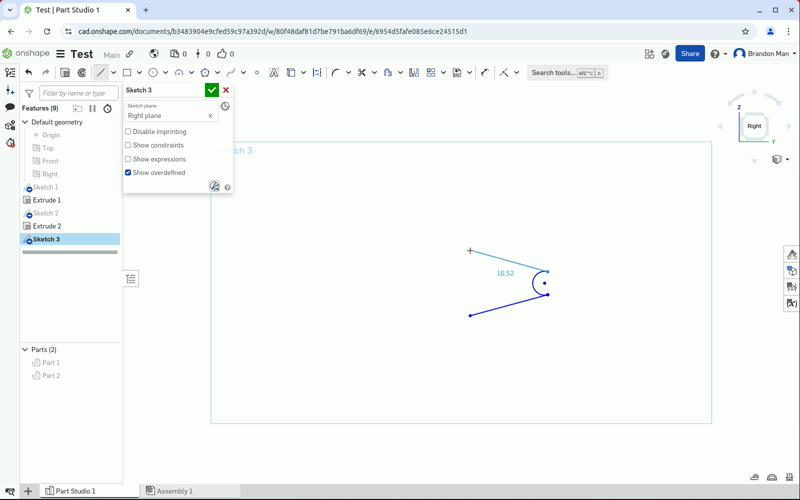
key(esc)
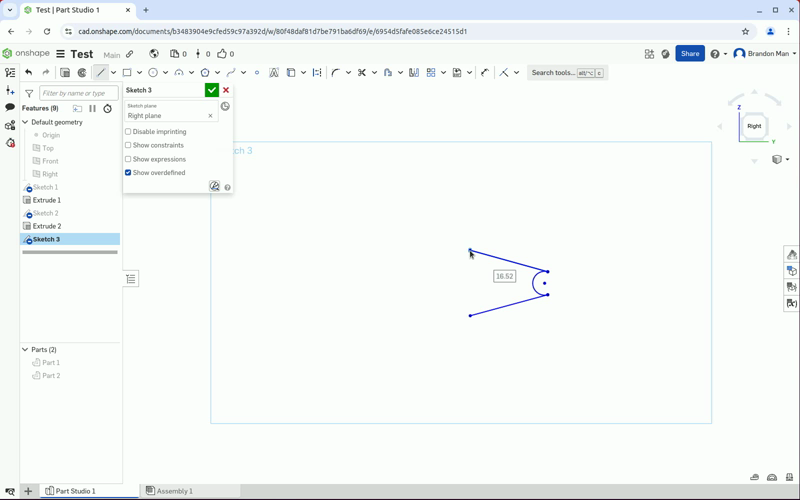
key(a)
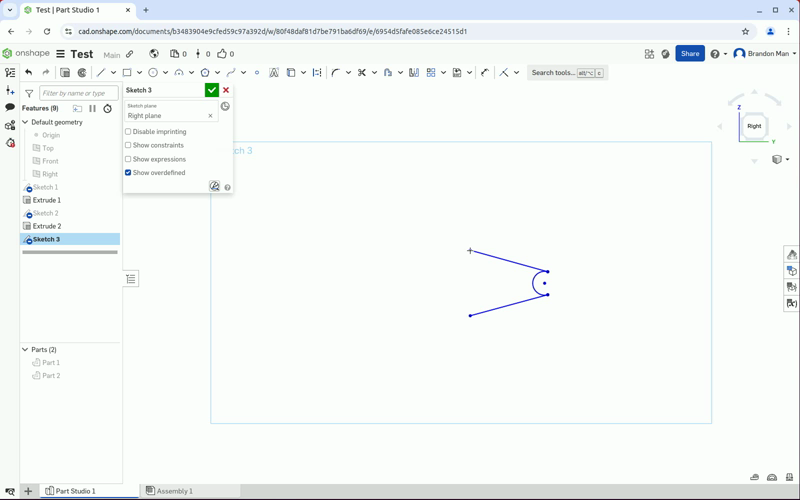
mouse_move(470, 250)
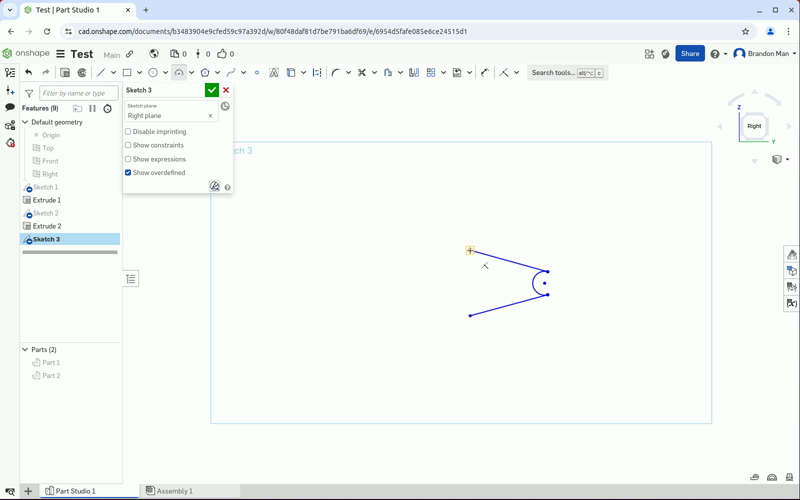
click(470, 250)
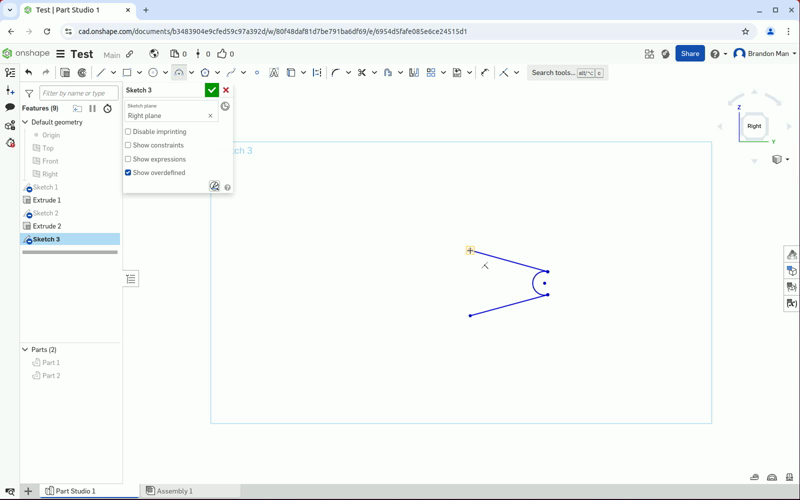
mouse_move(470, 315)
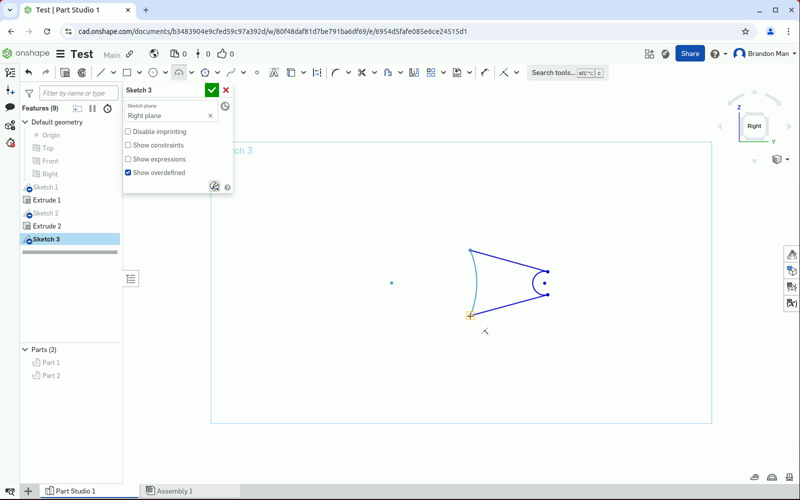
click(470, 315)
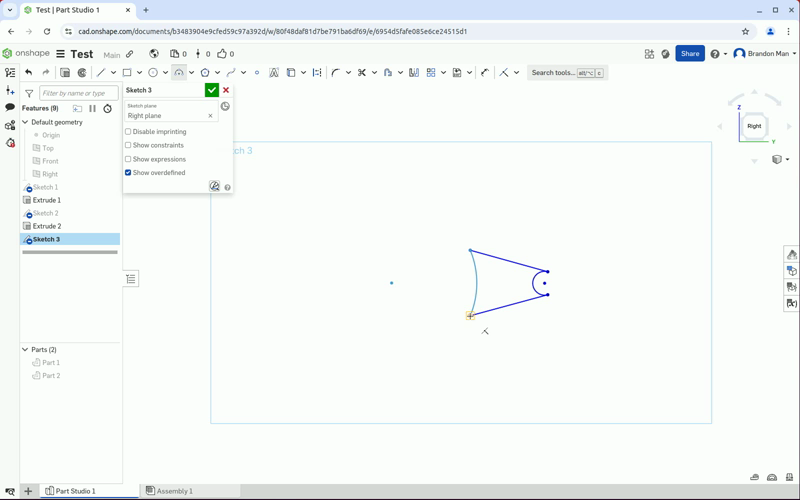
key_down(shift)
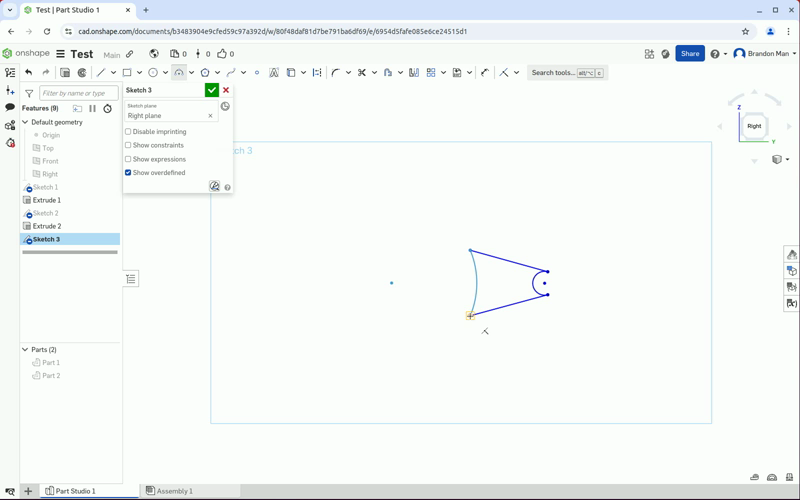
mouse_move(495, 282)
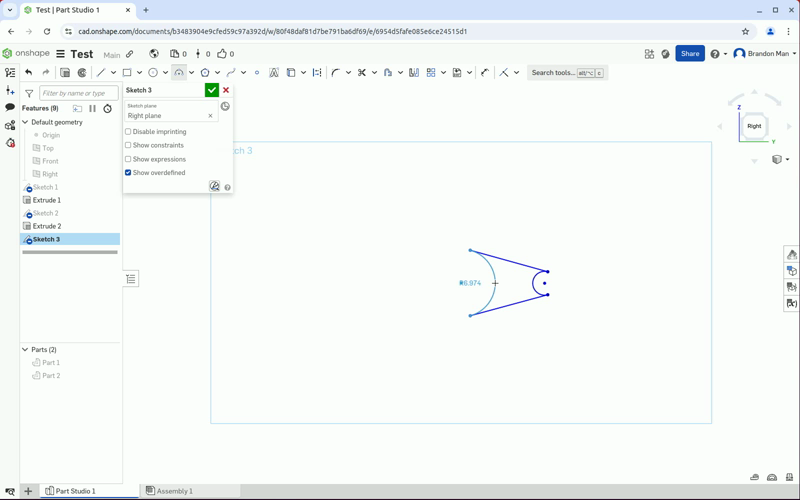
click(495, 282)
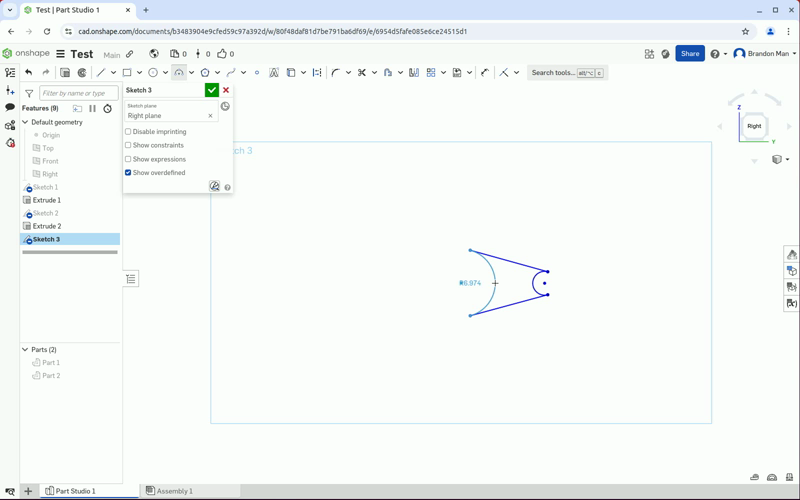
key_up(shift)
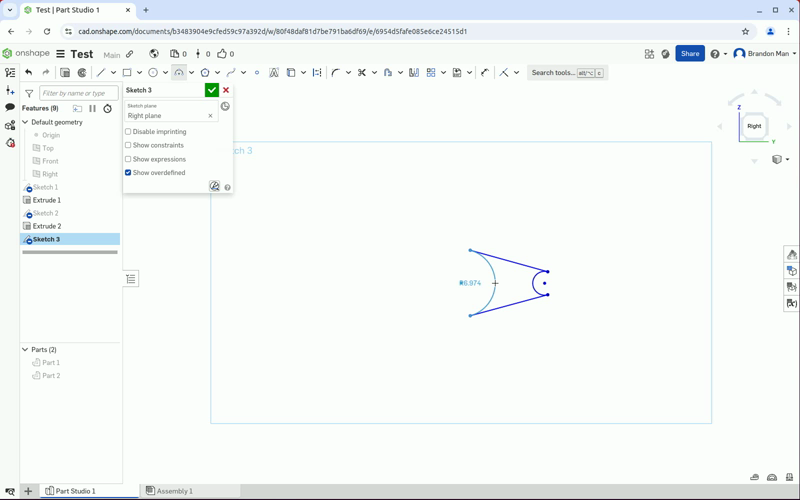
key(esc)
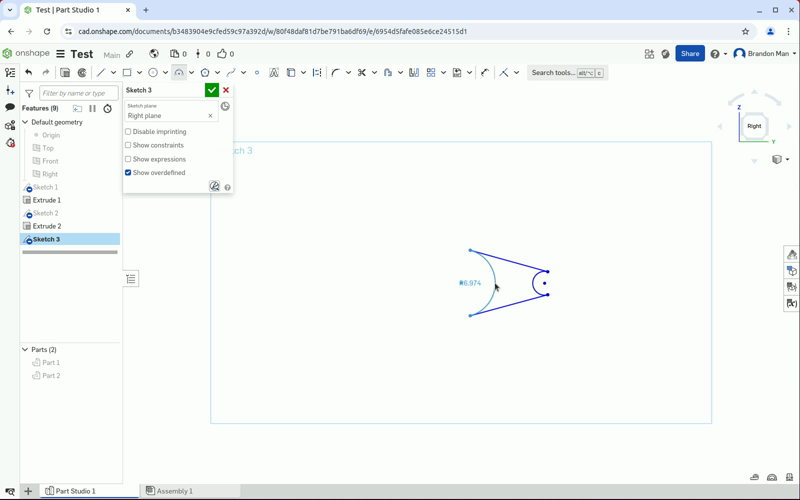
mouse_move(521, 296)
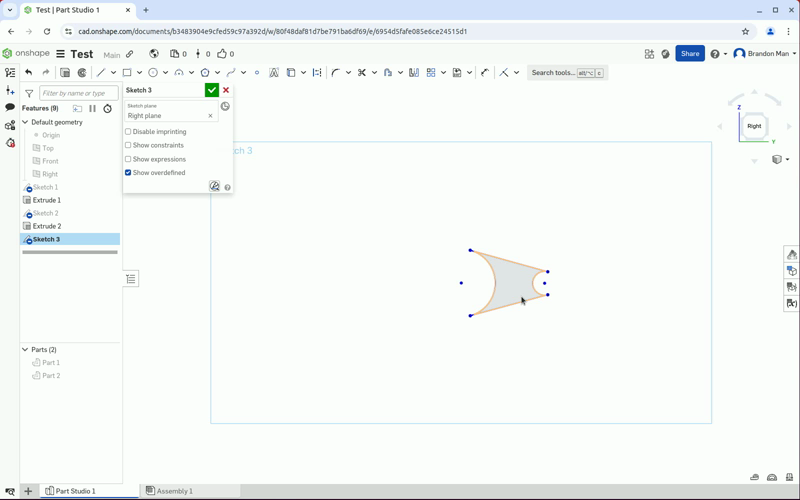
click(521, 296)
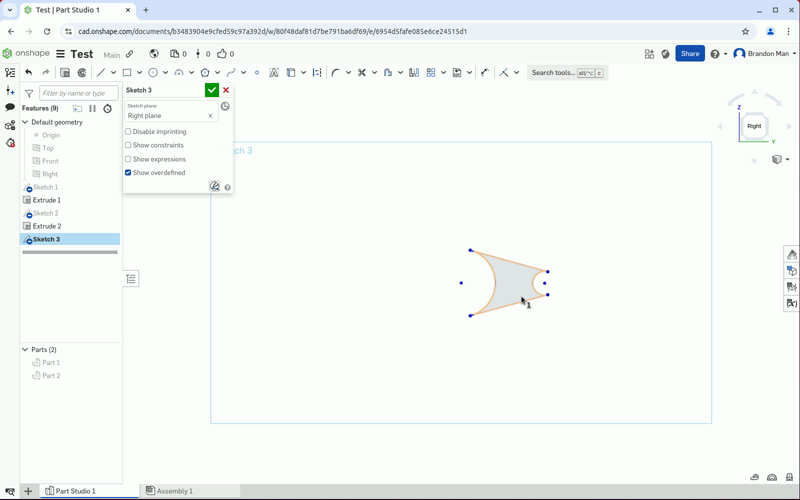
mouse_move(73, 352)
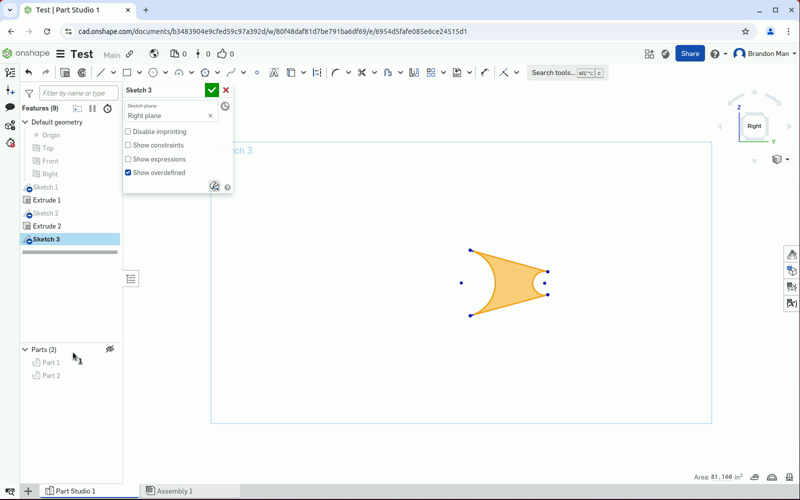
key(shift+y)
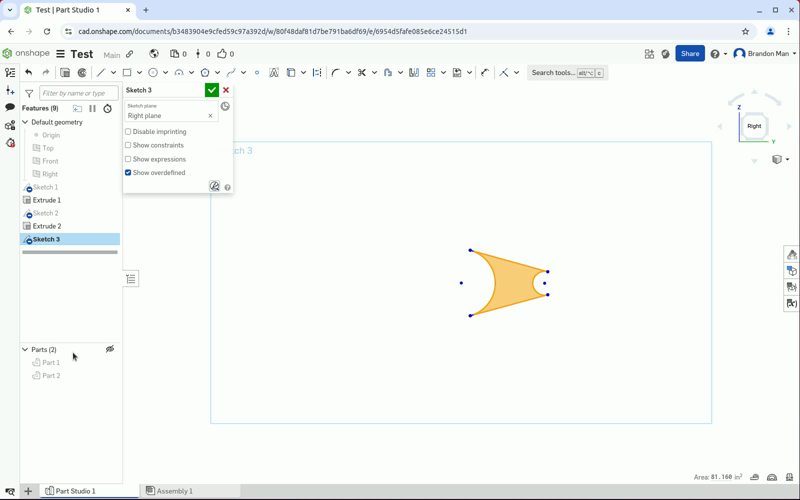
key(shift+e)
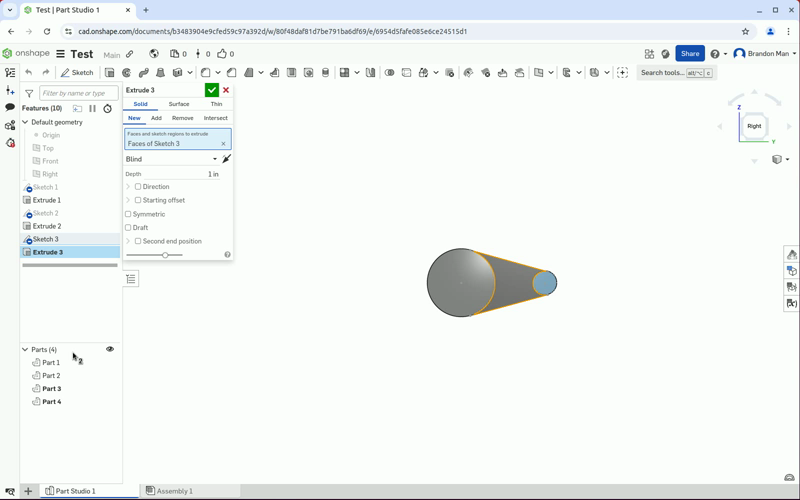
mouse_move(143, 106)
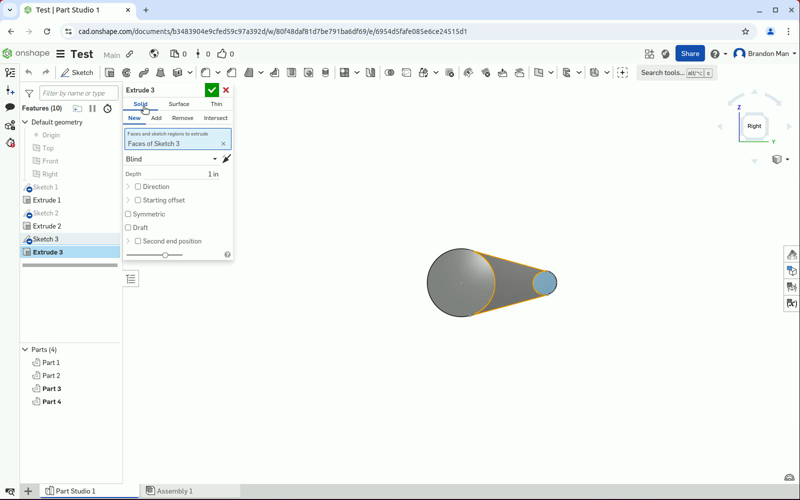
click(143, 106)
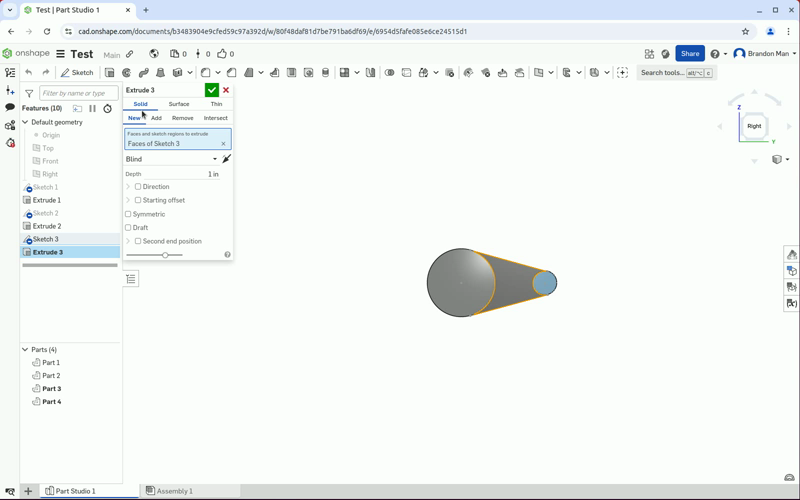
mouse_move(137, 120)
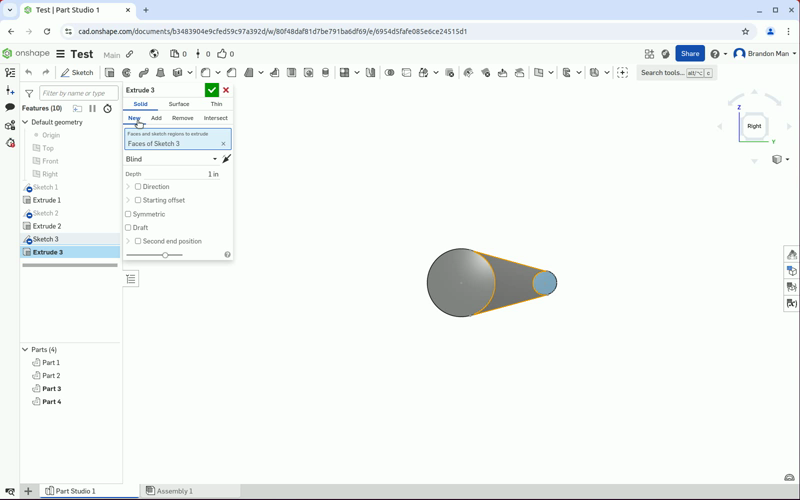
click(137, 120)
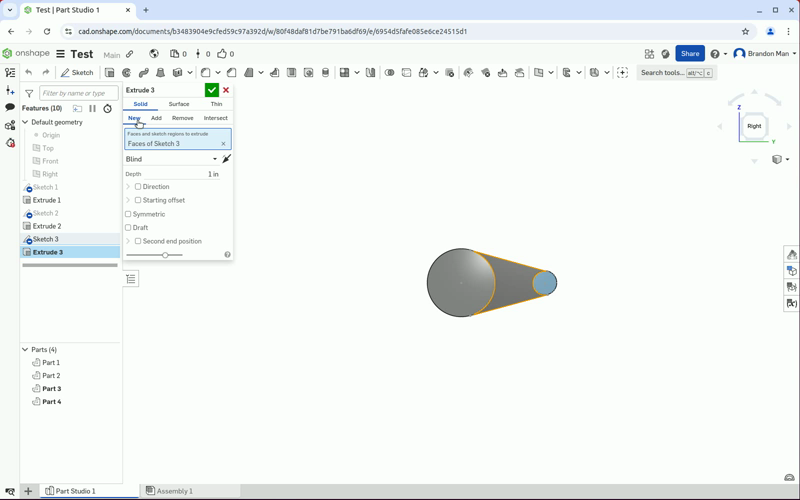
key(tab, 4)
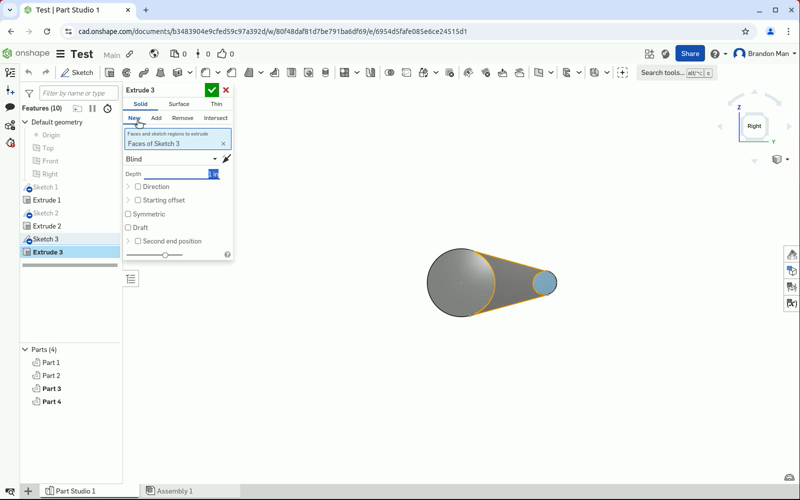
text(23.108)
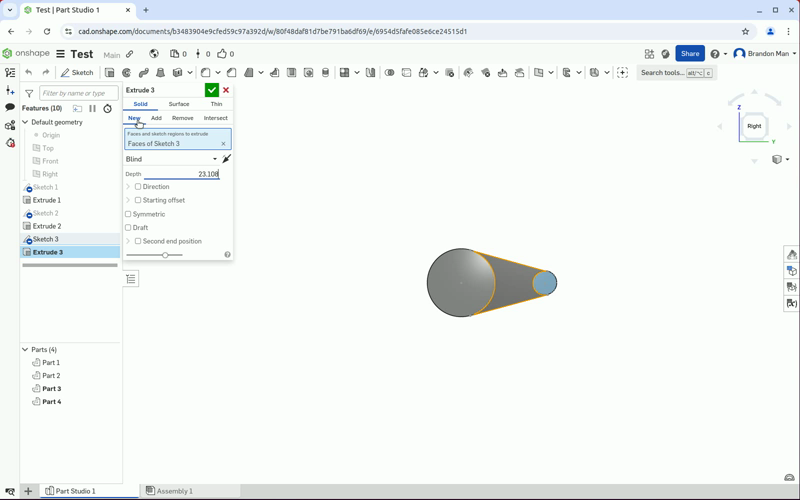
key(enter)
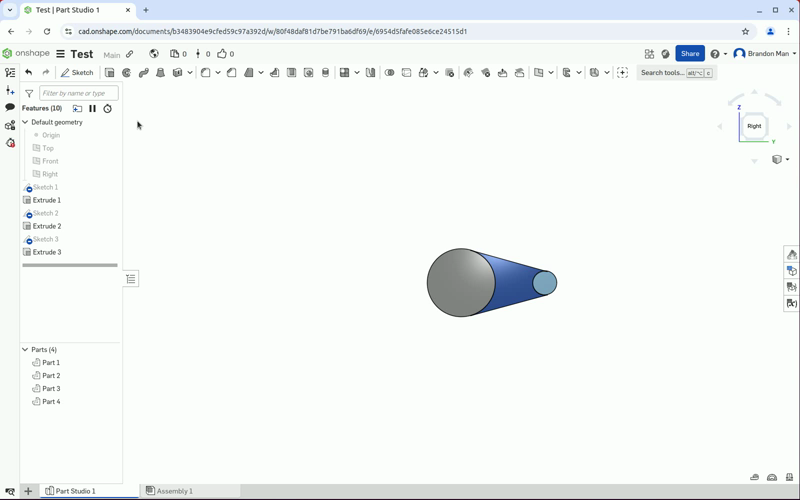
key(shift+h)
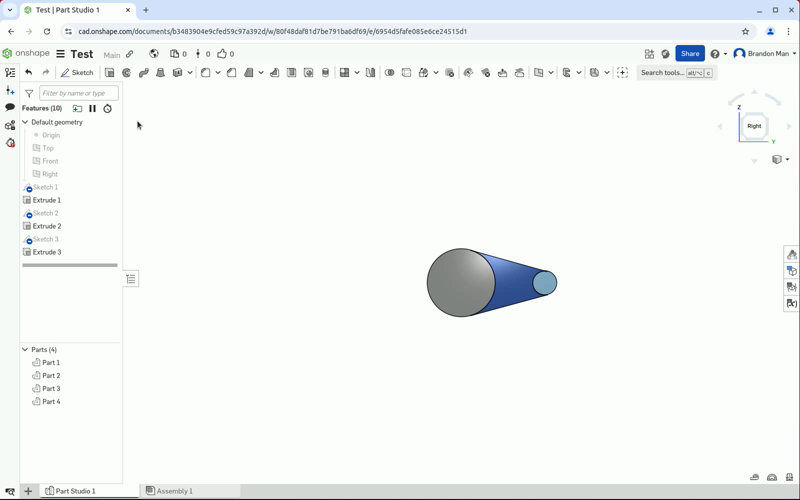
key(shift+h)
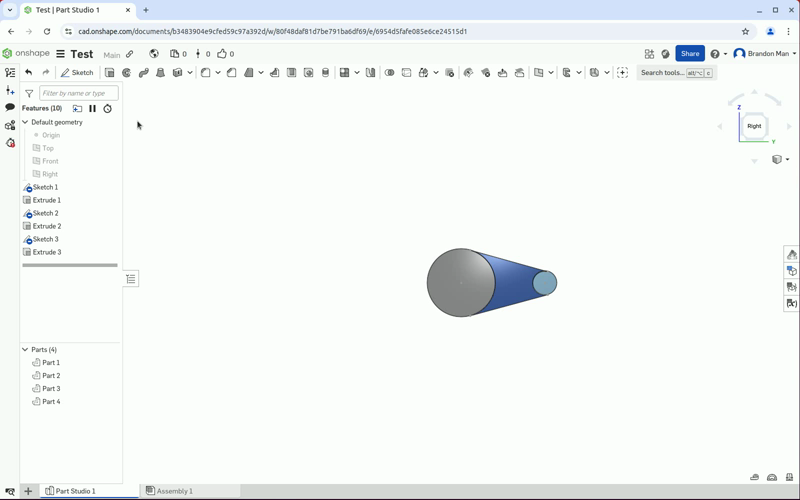
key(shift+7)
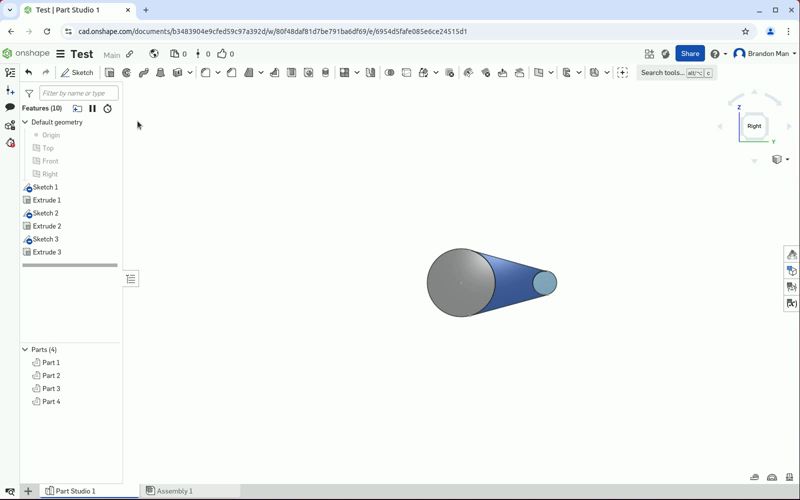
key(right, 2)
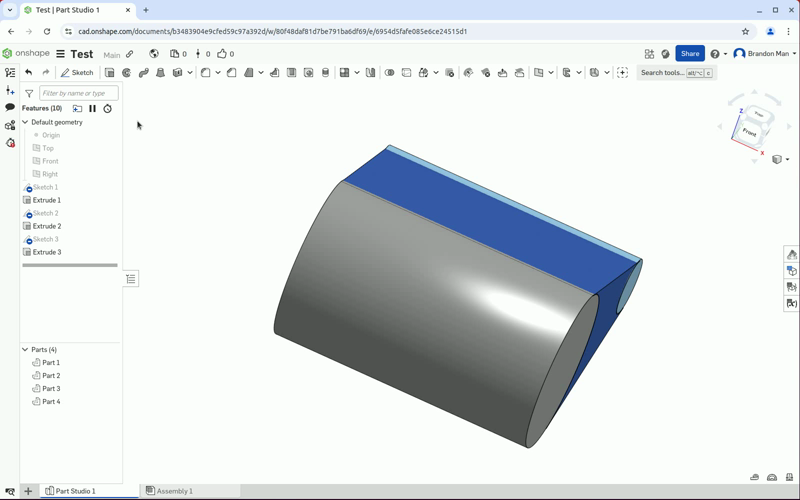
key(down, 2)
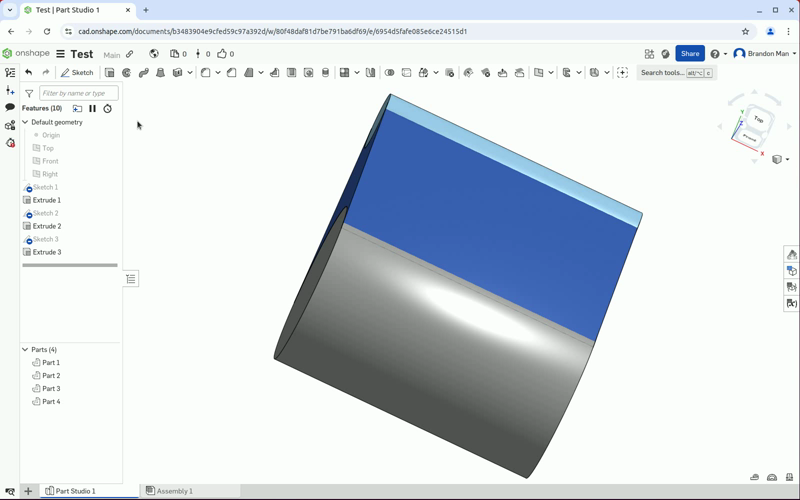
key(up, 2)
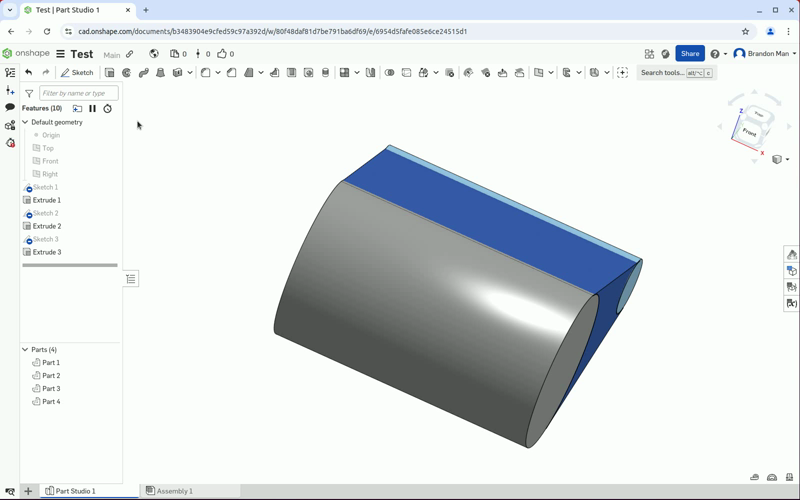
key(left, 2)
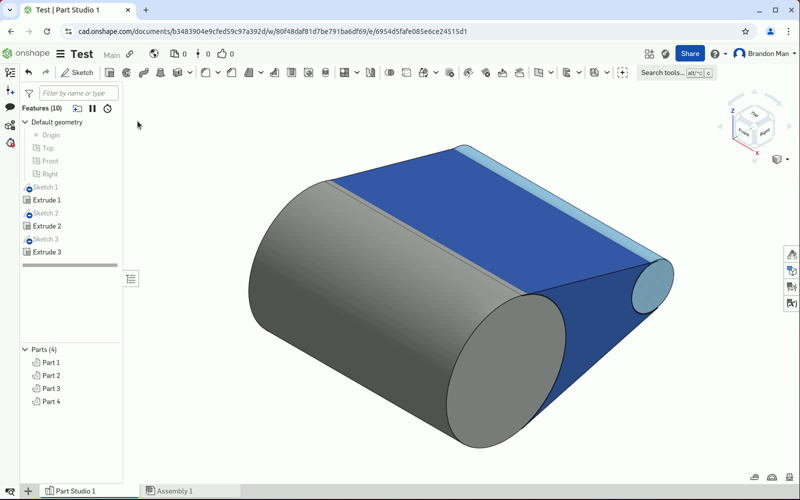
mouse_move(73, 189)
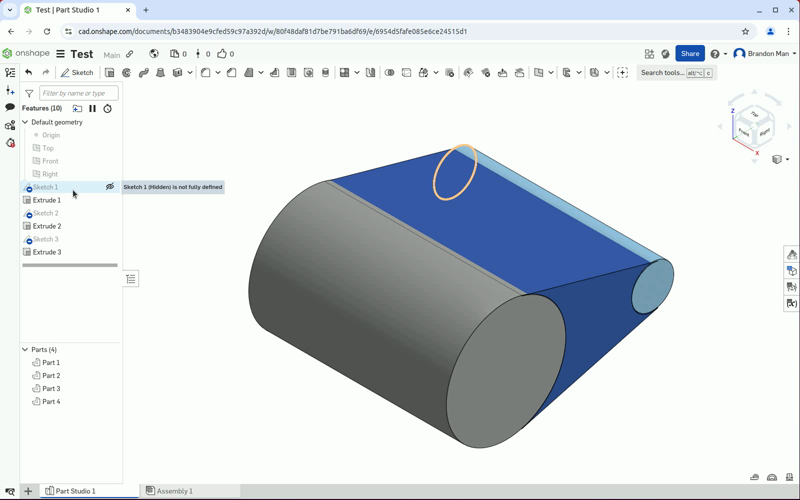
click(73, 189)